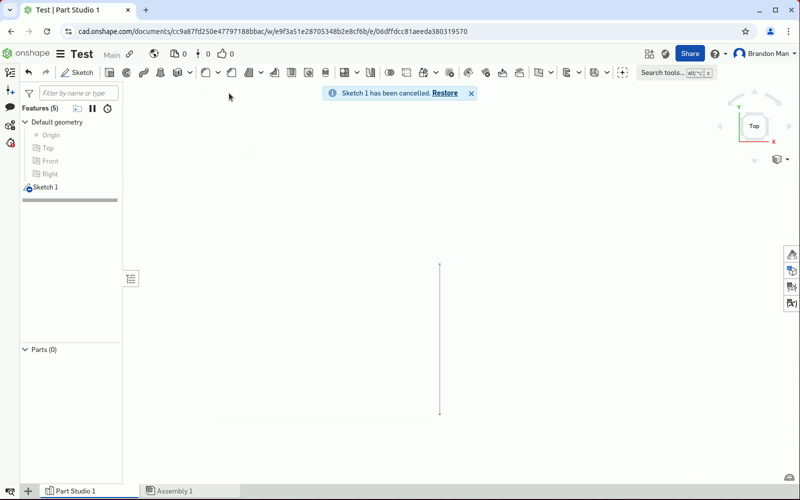
key(shift+h)
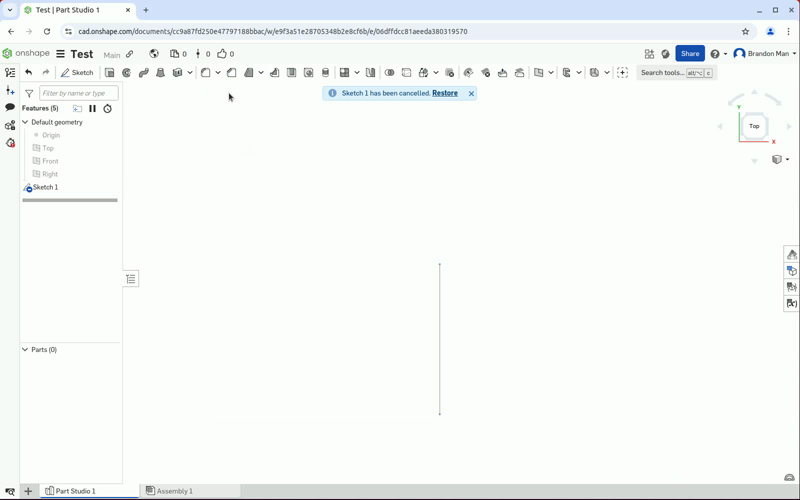
key(shift+s)
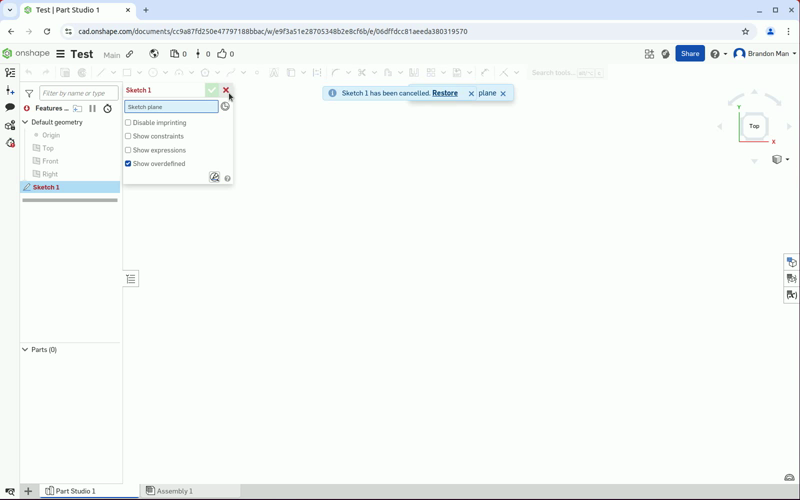
mouse_move(73, 150)
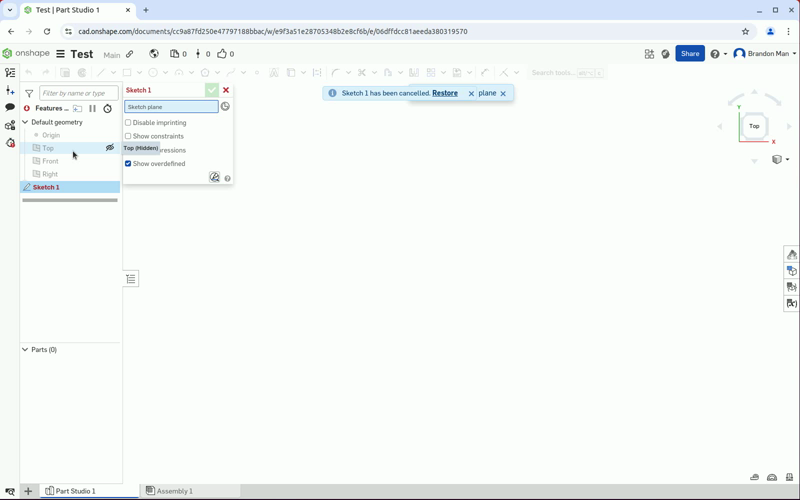
click(73, 150)
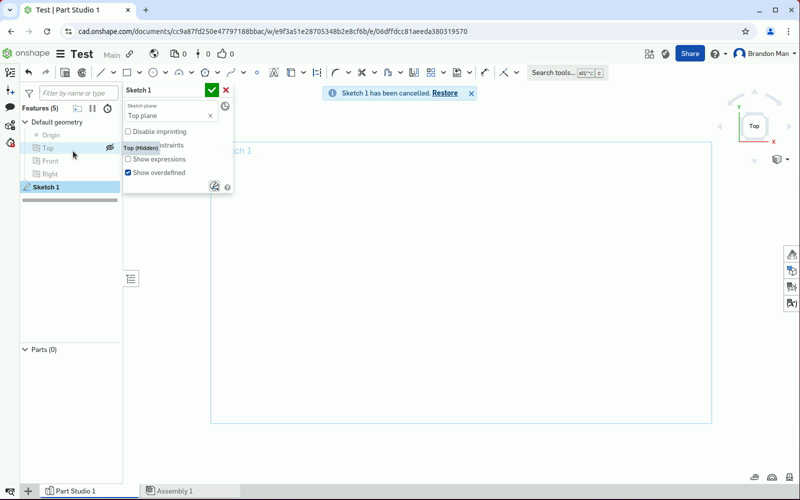
mouse_move(73, 352)
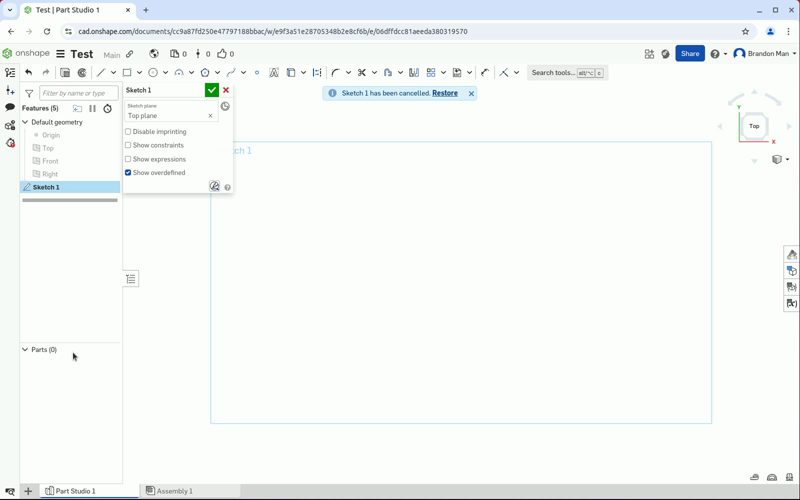
key(y)
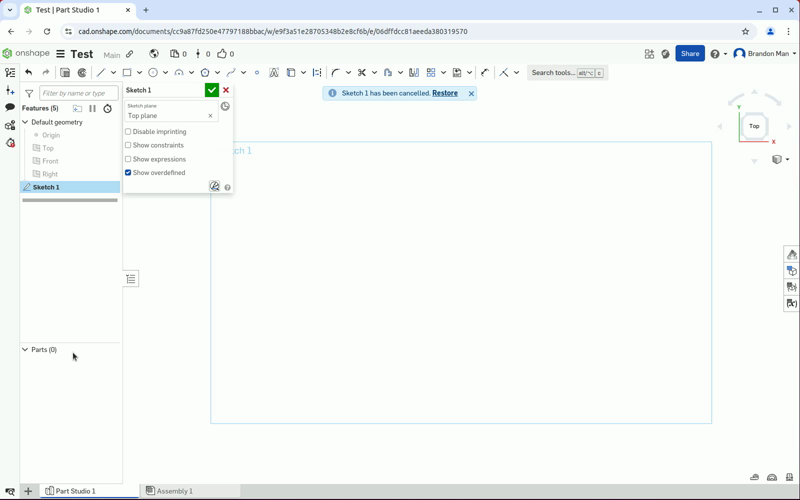
key(l)
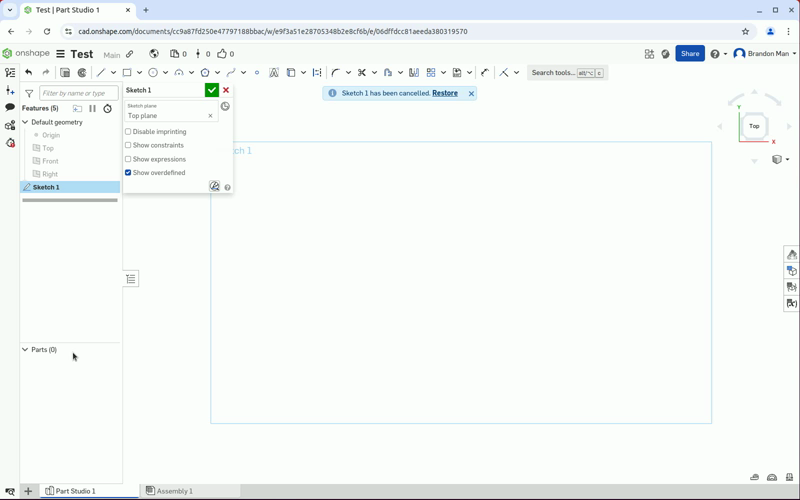
key_down(shift)
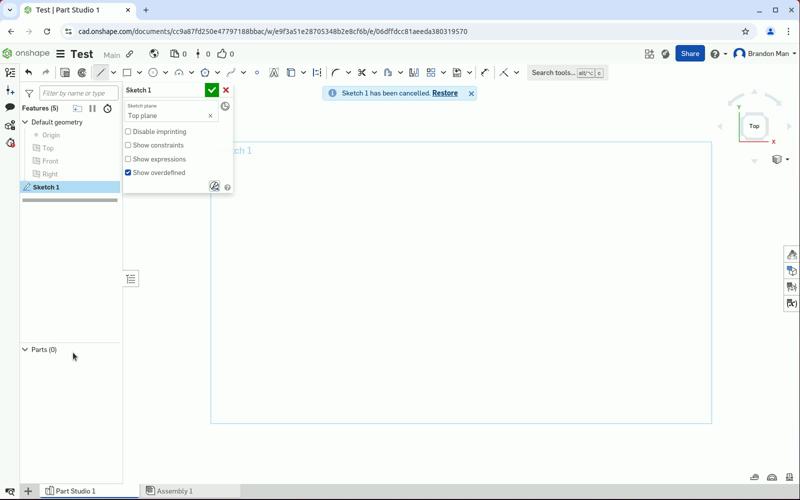
mouse_move(366, 336)
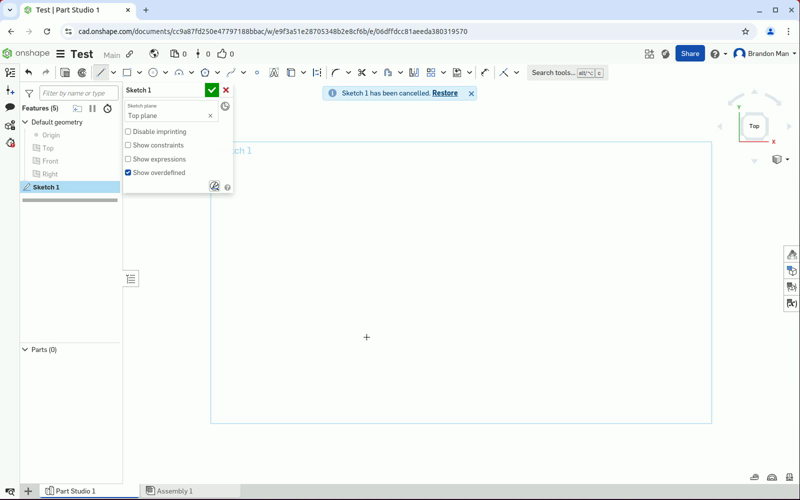
click(366, 336)
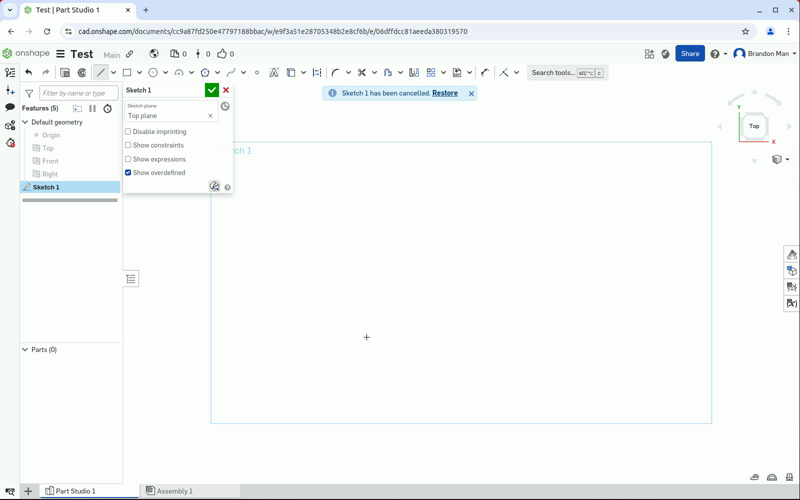
key_up(shift)
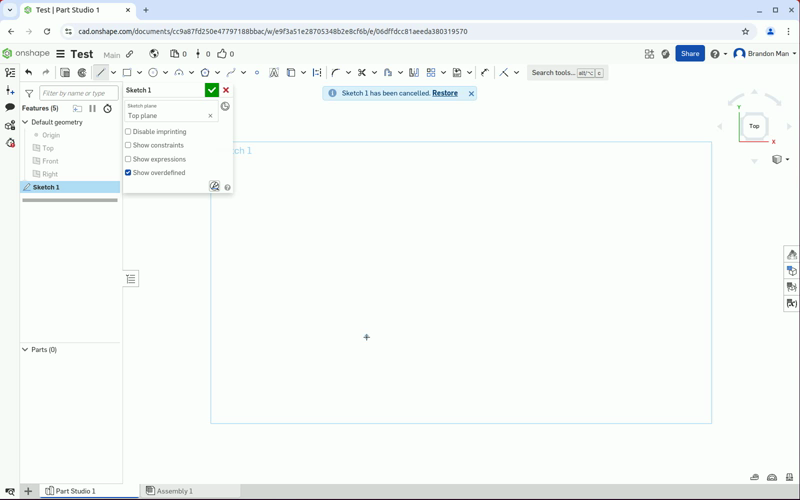
key_down(shift)
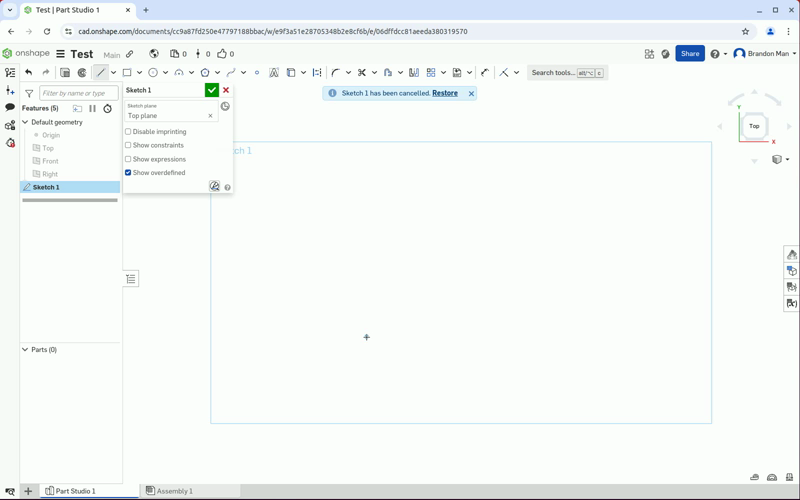
mouse_move(552, 336)
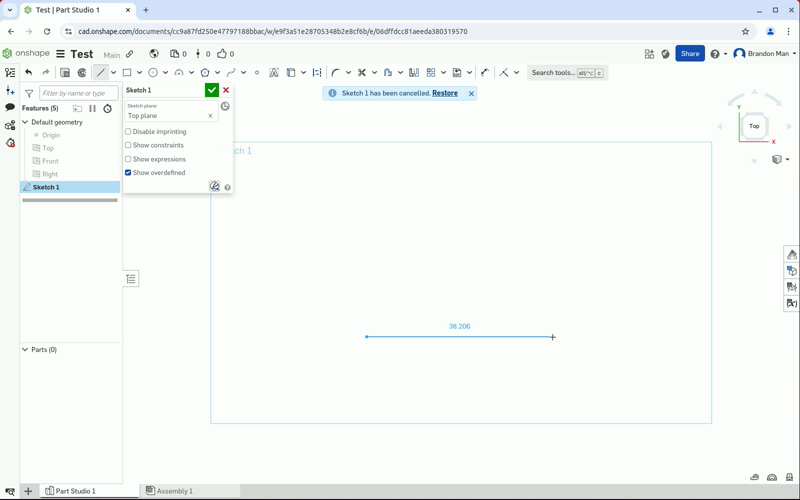
click(552, 336)
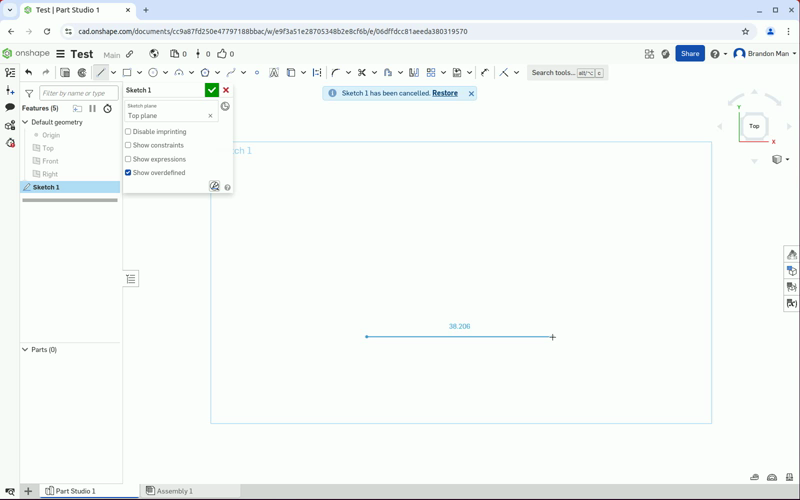
key_up(shift)
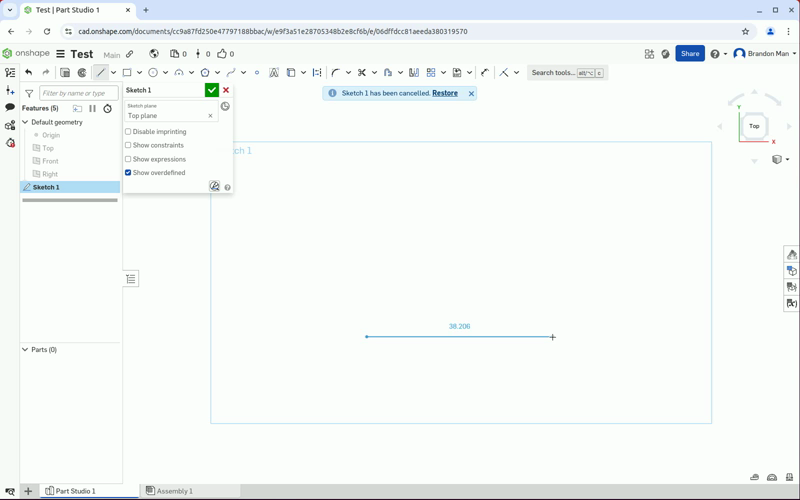
key_down(shift)
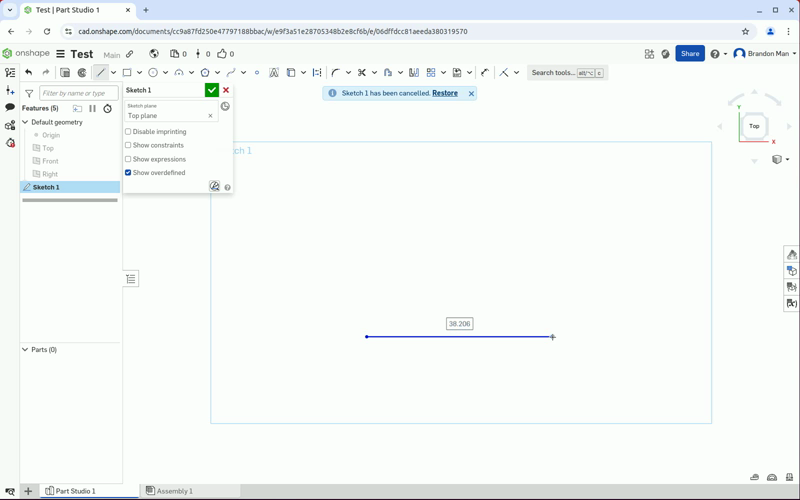
mouse_move(552, 231)
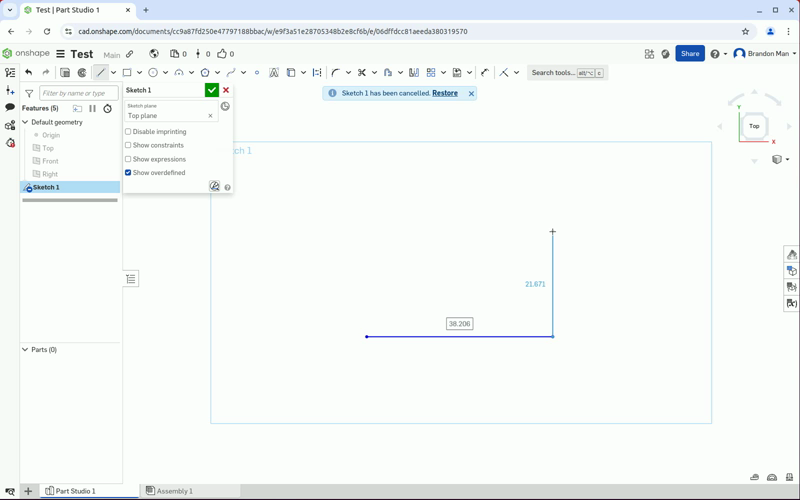
click(552, 231)
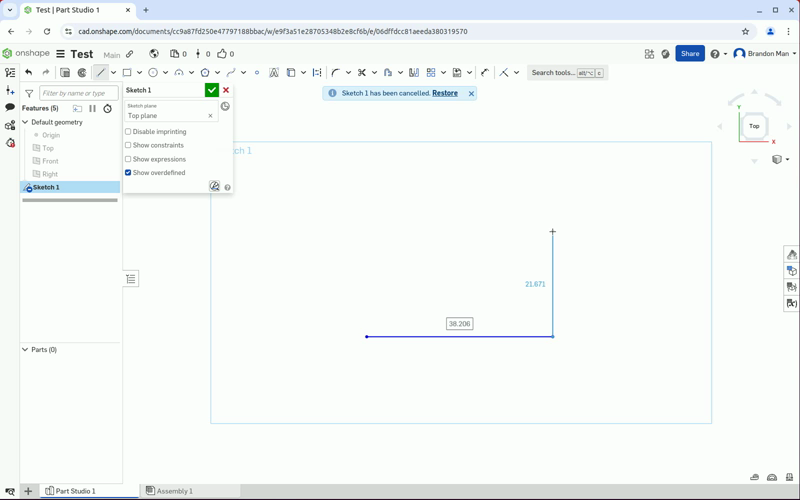
key_up(shift)
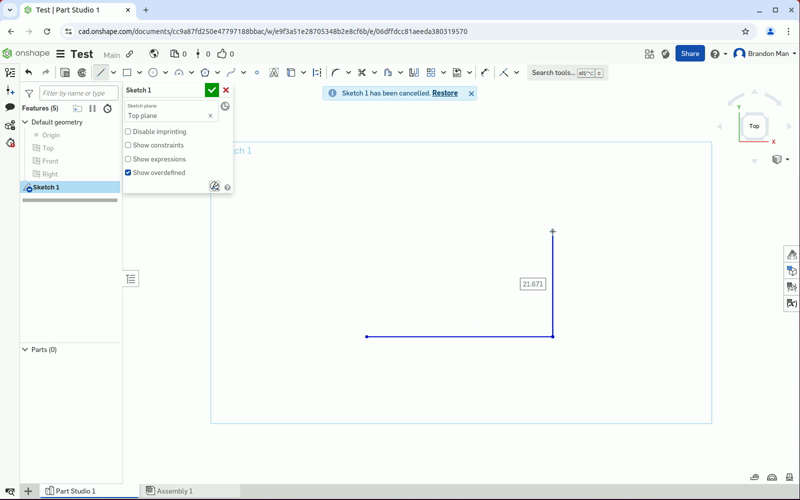
key_down(shift)
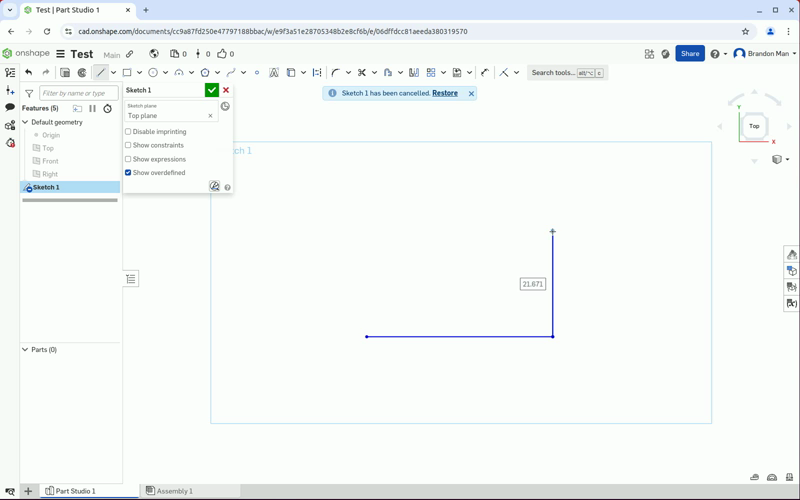
mouse_move(366, 231)
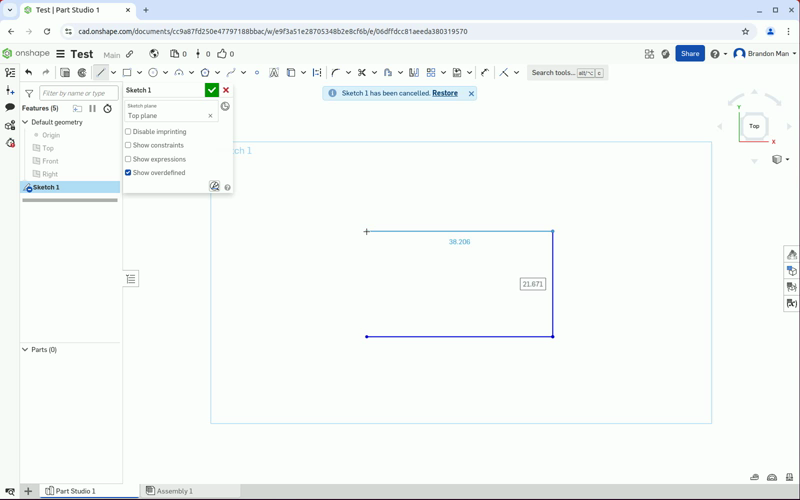
click(366, 231)
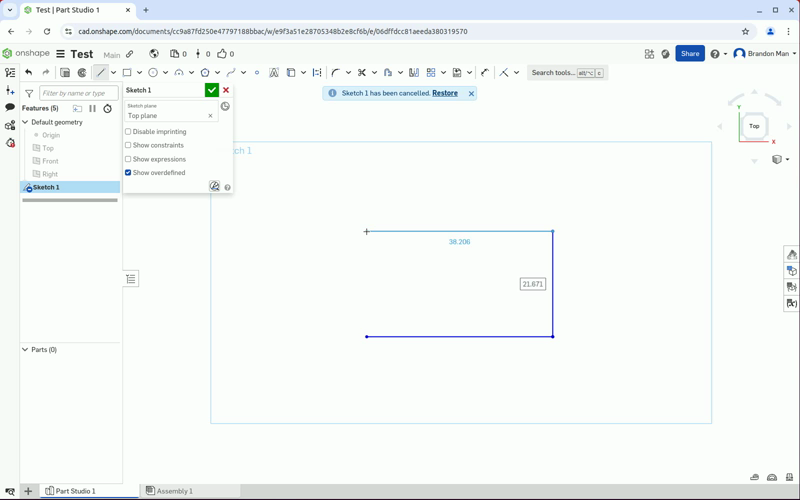
key_up(shift)
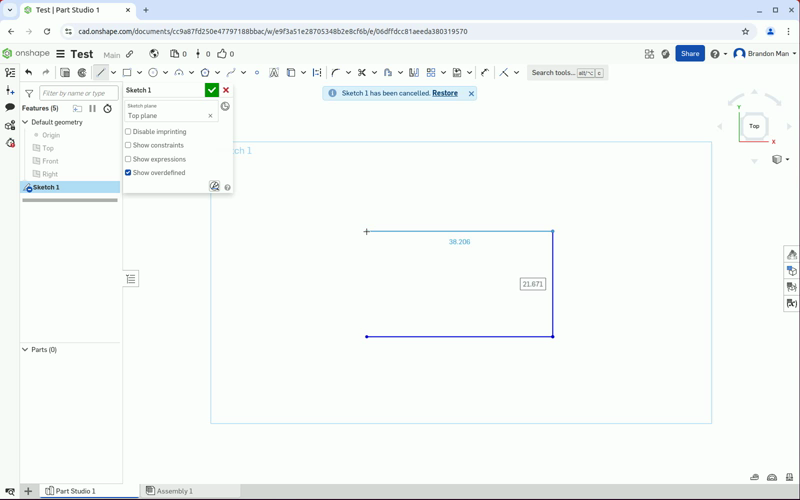
key_down(shift)
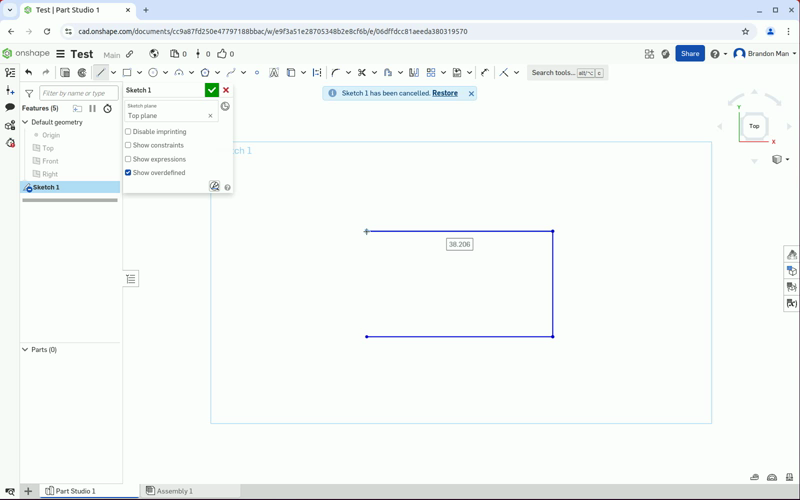
mouse_move(366, 336)
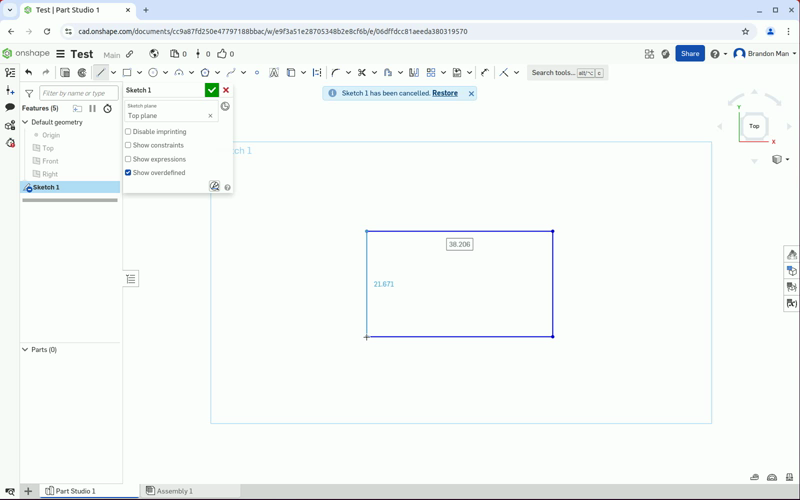
key_up(shift)
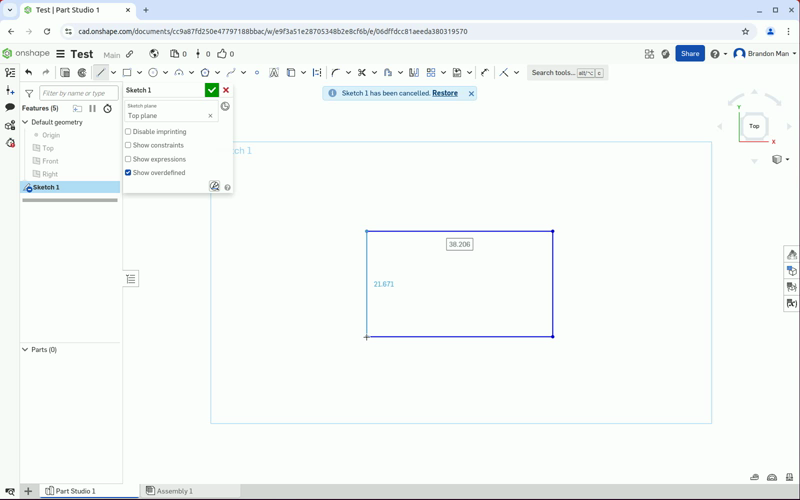
click(366, 336)
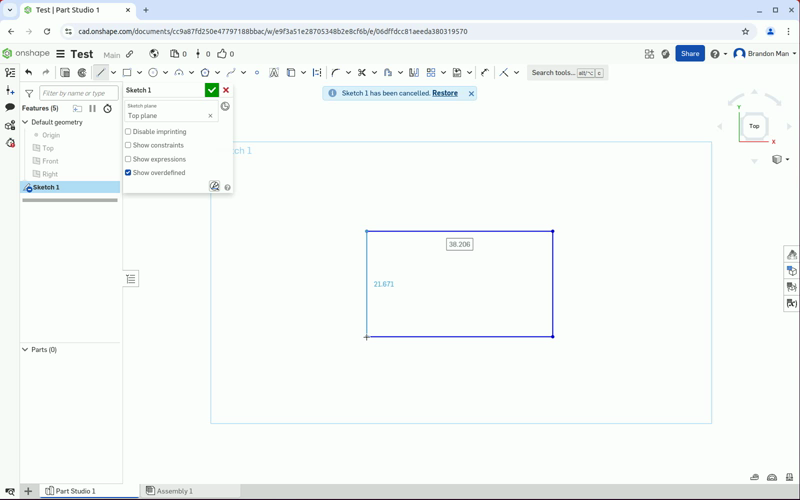
key(esc)
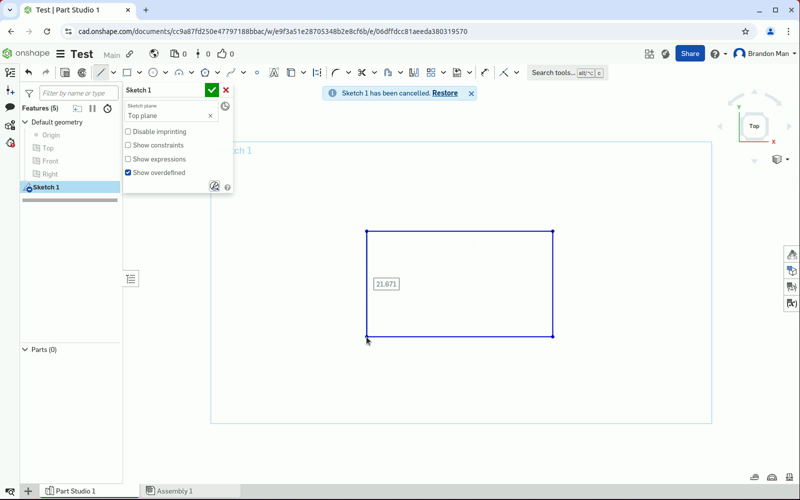
mouse_move(471, 297)
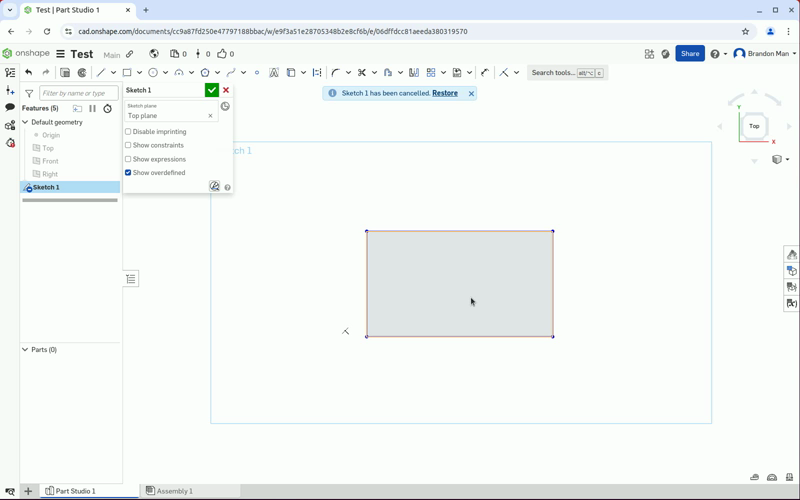
click(471, 297)
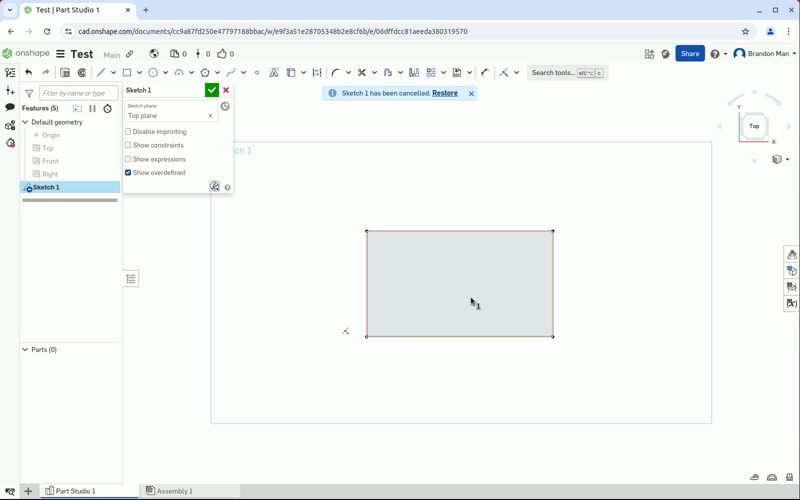
mouse_move(73, 352)
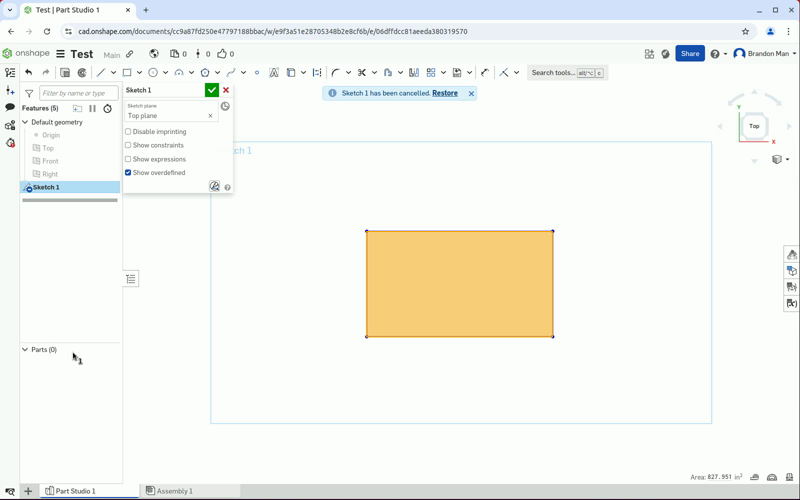
key(shift+y)
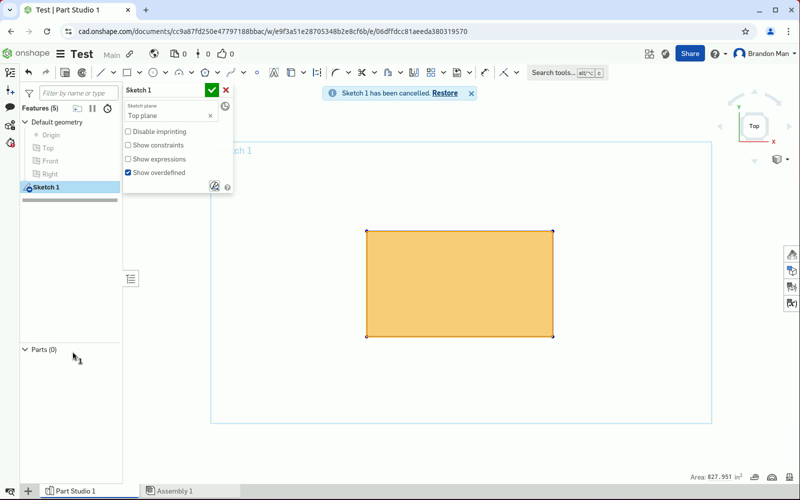
key(shift+e)
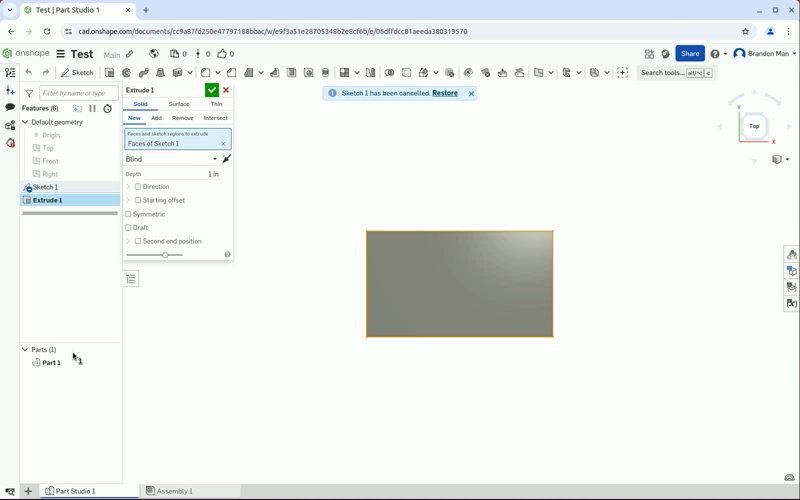
mouse_move(143, 106)
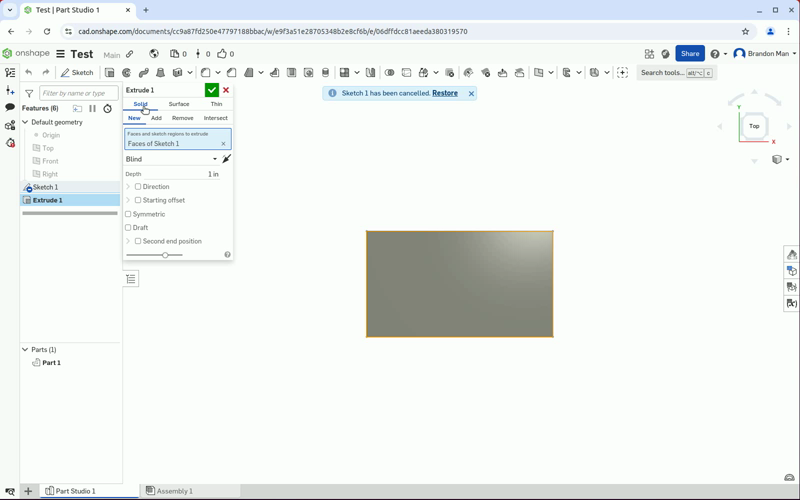
click(143, 106)
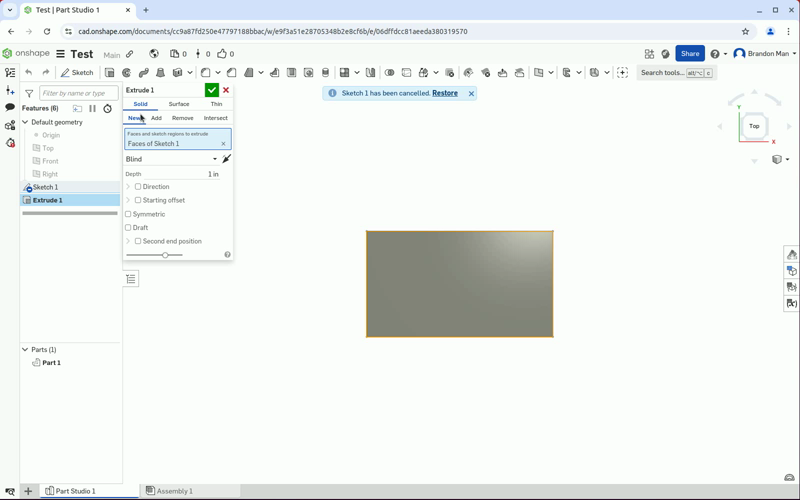
mouse_move(137, 120)
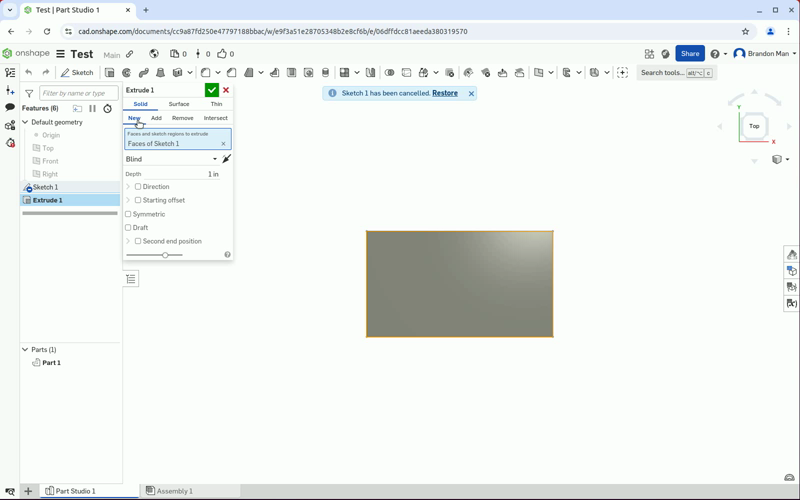
click(137, 120)
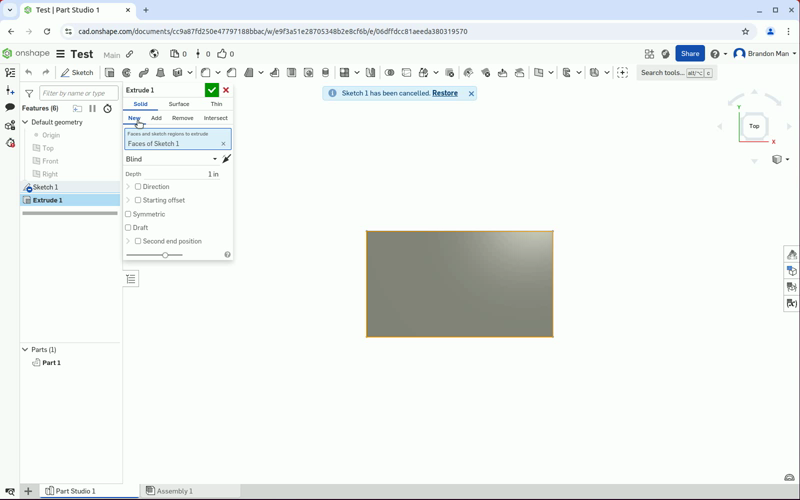
key(tab, 4)
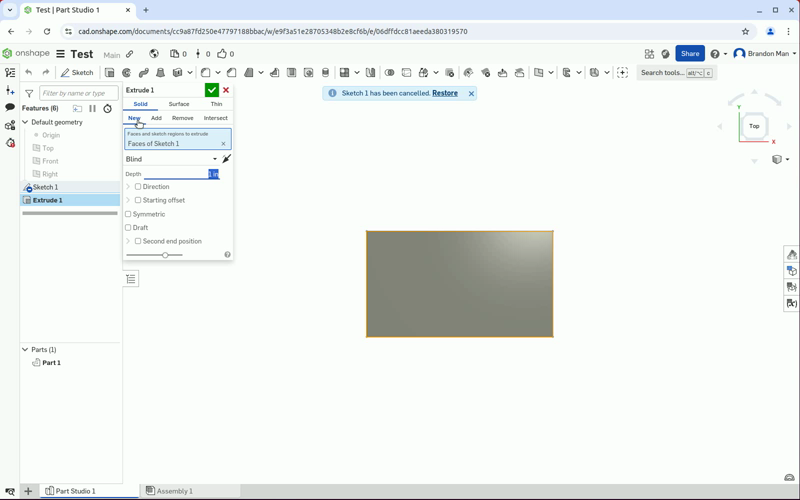
text(8.184)
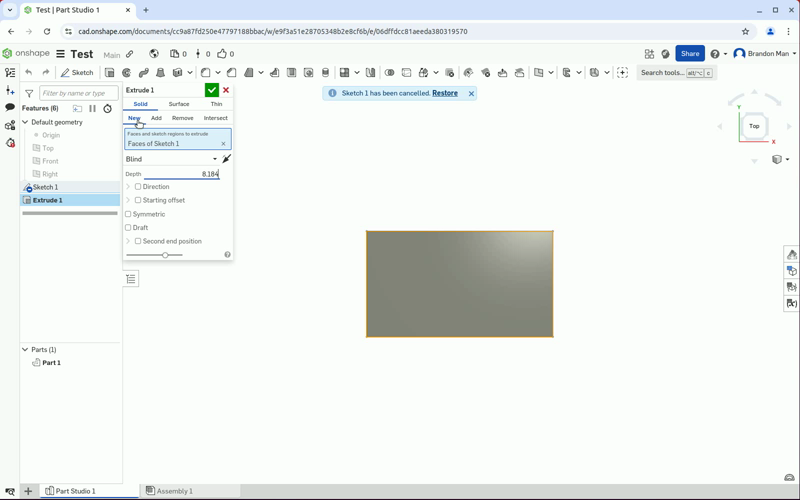
key(enter)
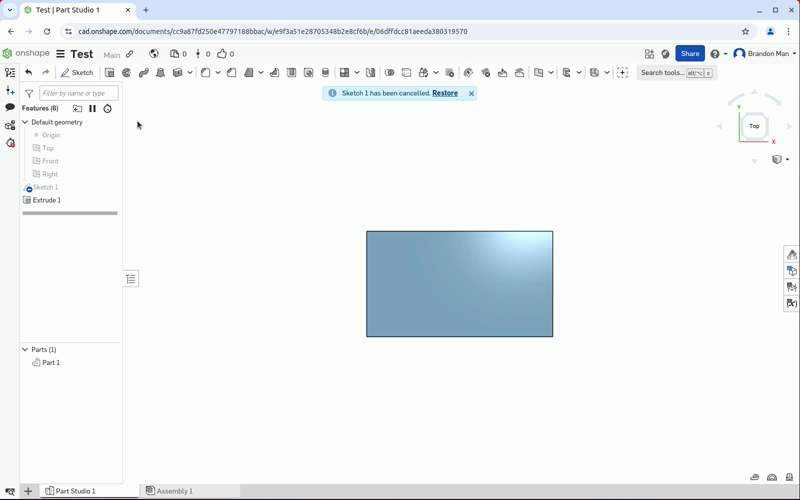
key(shift+h)
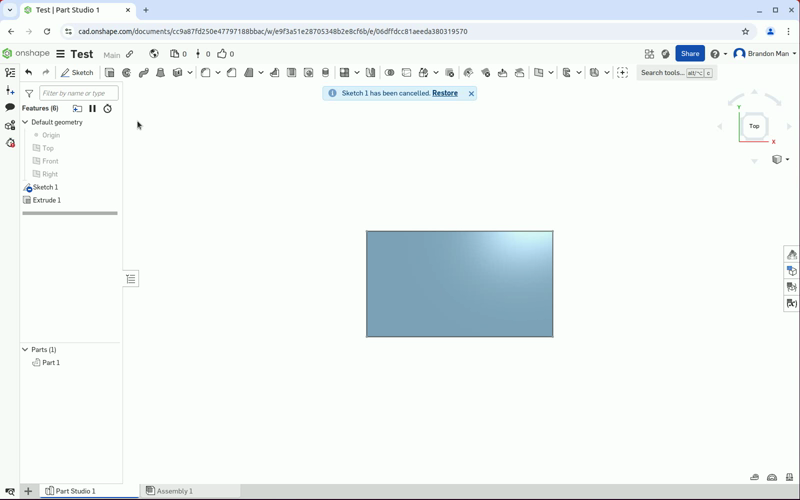
key(shift+h)
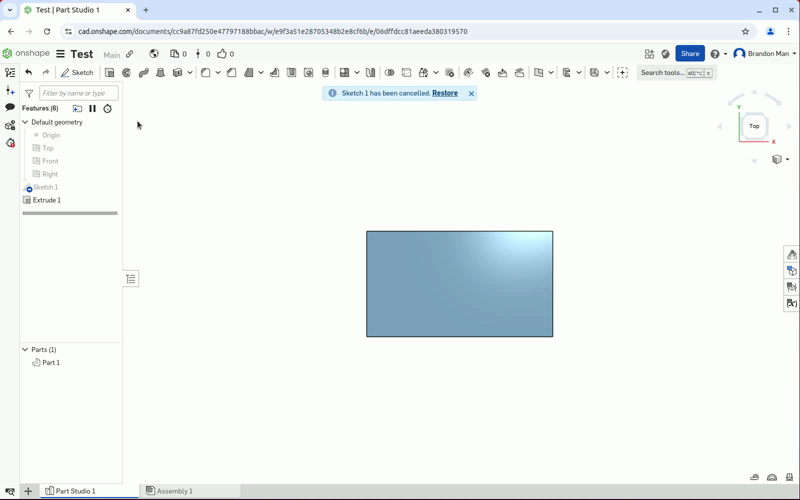
mouse_move(73, 189)
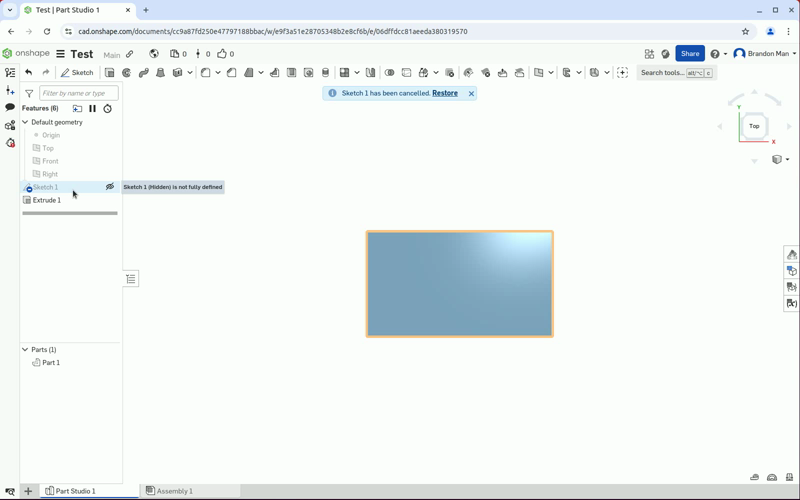
click(73, 189)
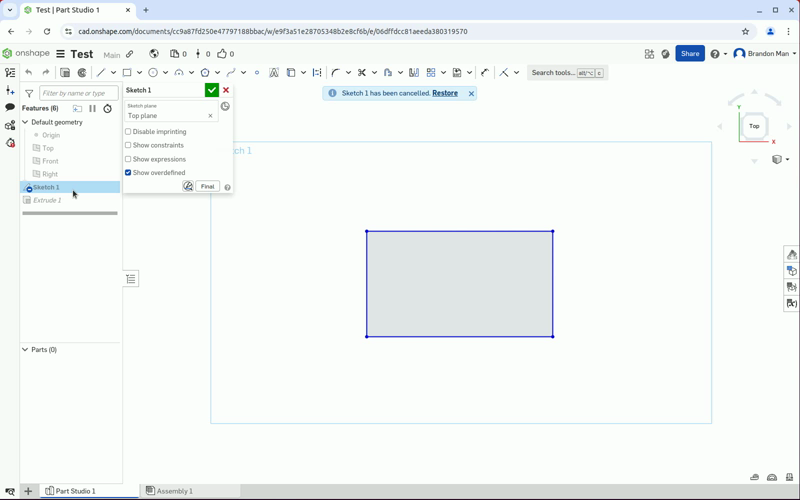
mouse_move(229, 92)
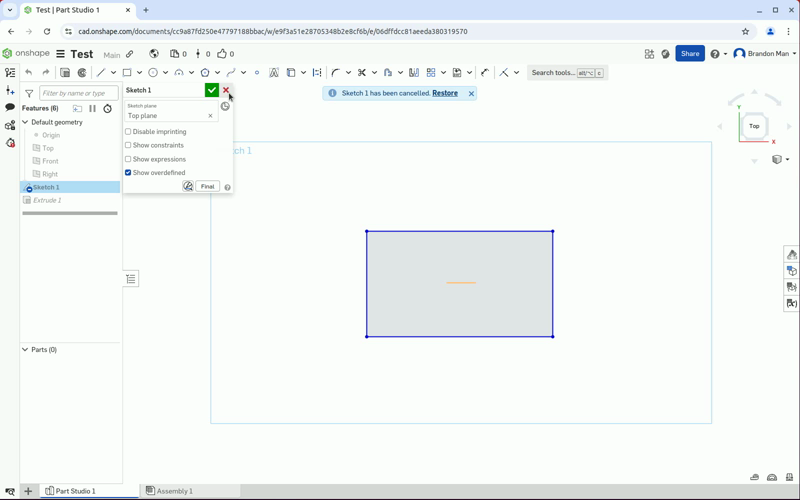
click(229, 92)
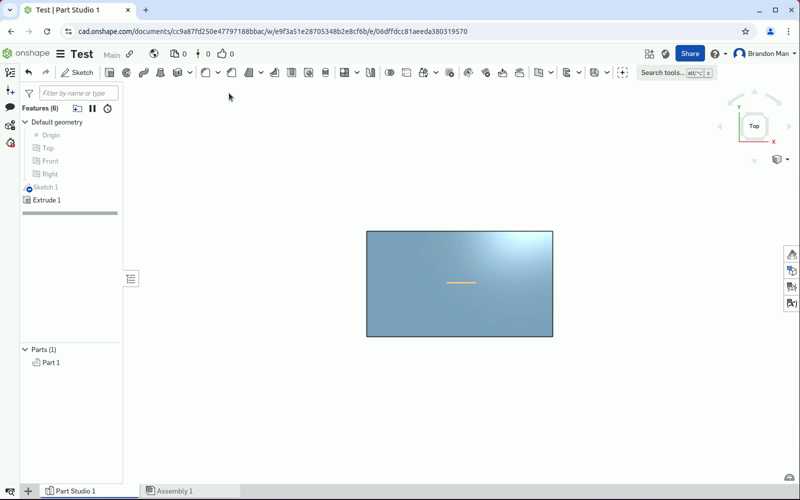
mouse_move(541, 75)
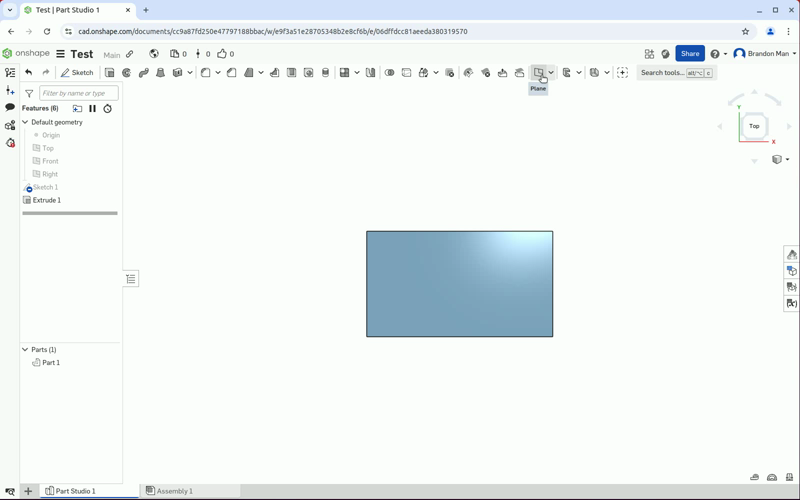
click(541, 75)
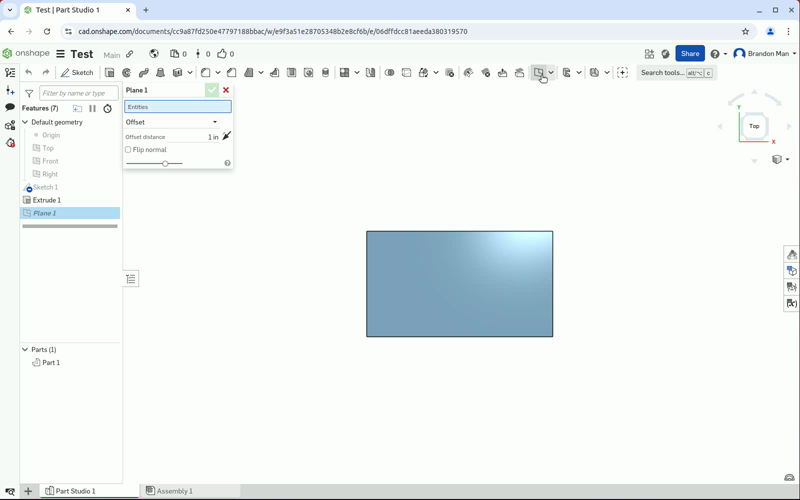
mouse_move(73, 150)
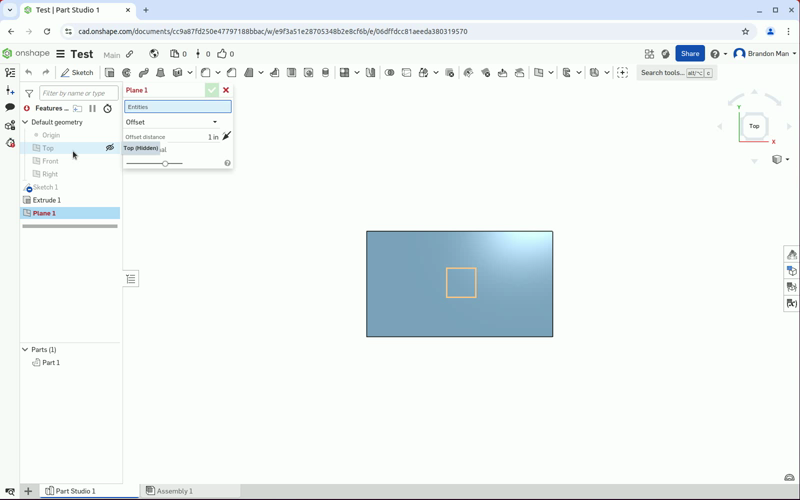
click(73, 150)
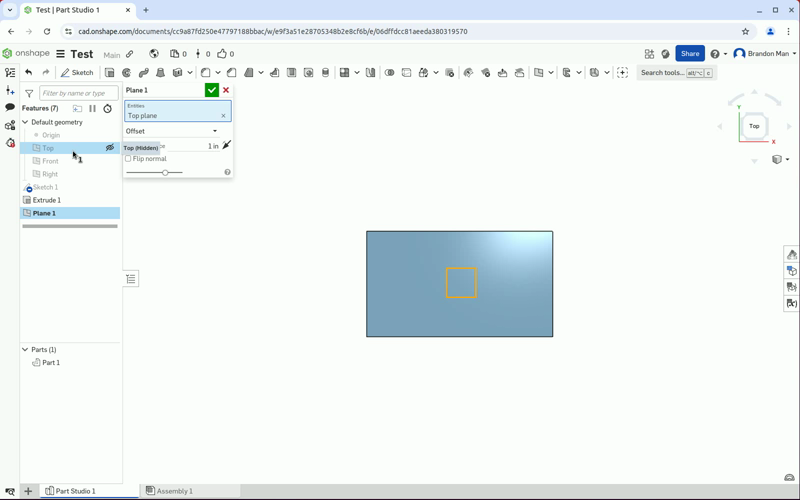
key(tab, 2)
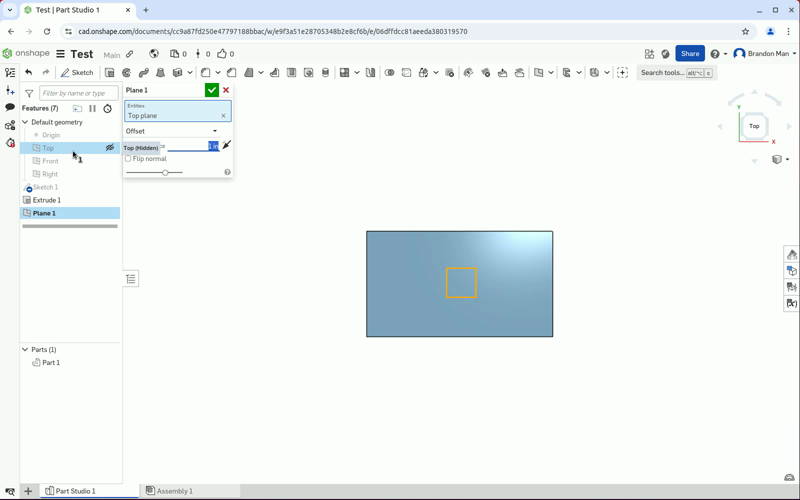
text(8.196)
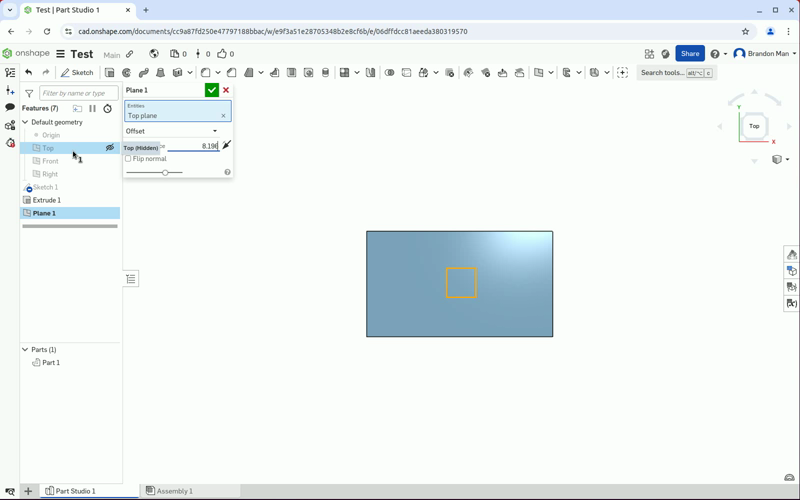
key(enter, 2)
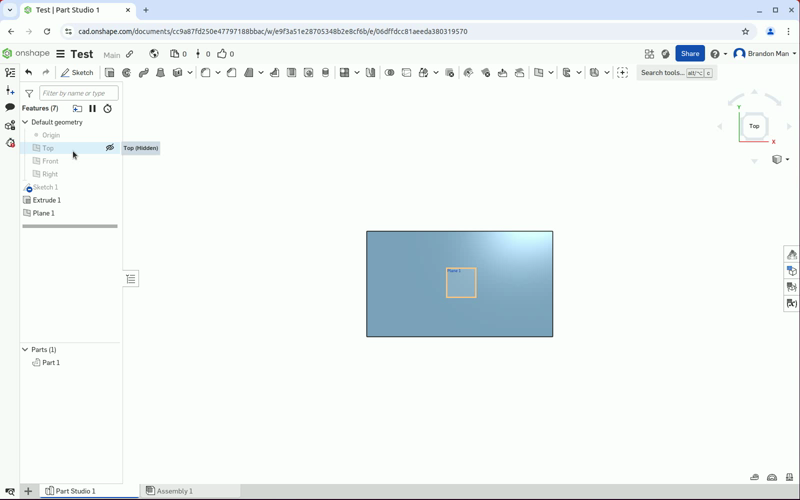
key(shift+s)
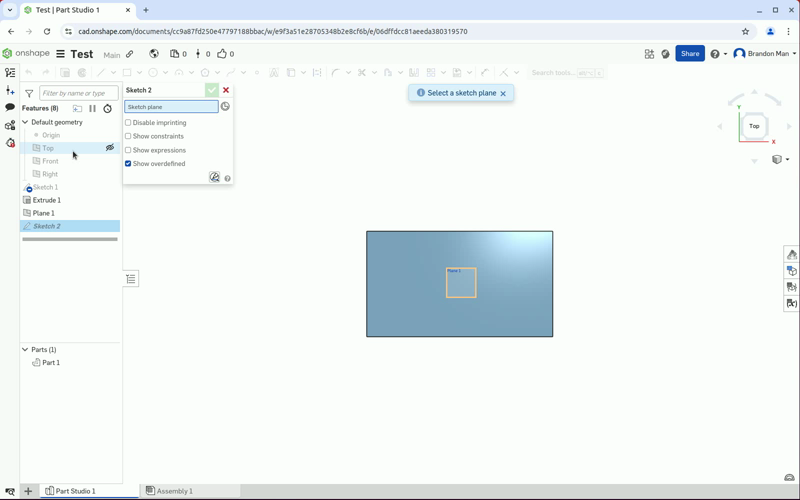
mouse_move(73, 215)
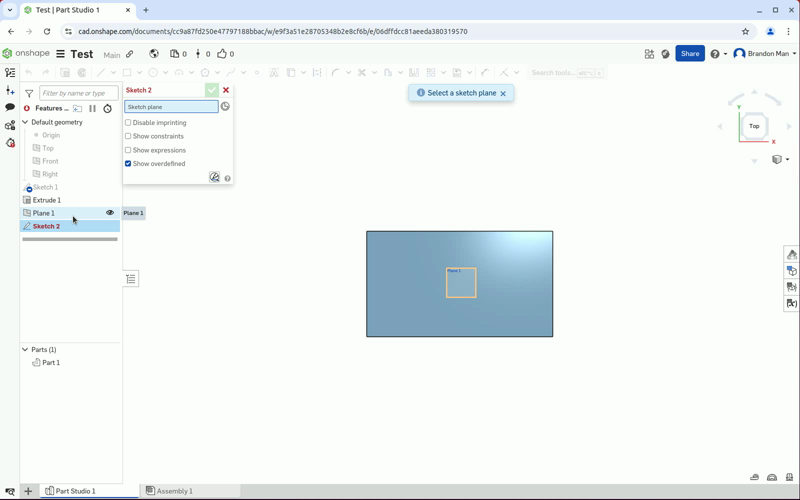
click(73, 215)
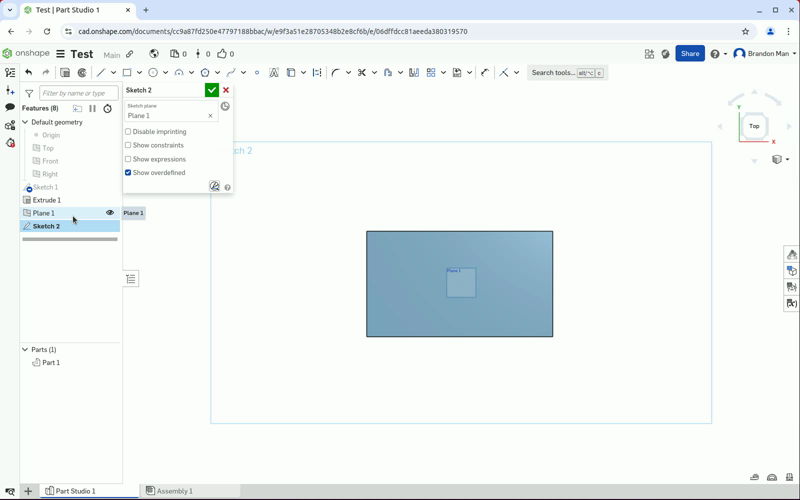
mouse_move(73, 352)
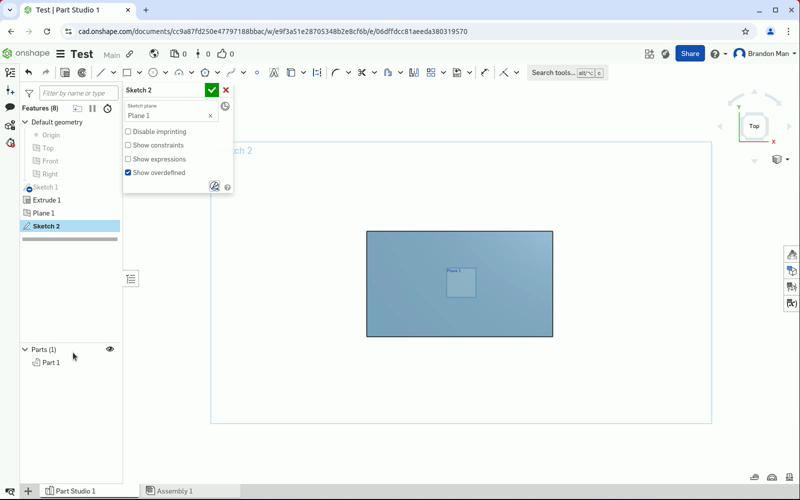
key(y)
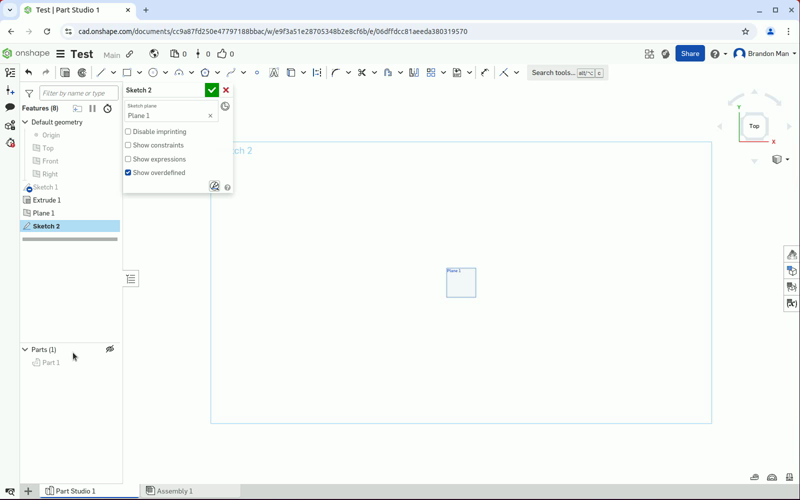
key(c)
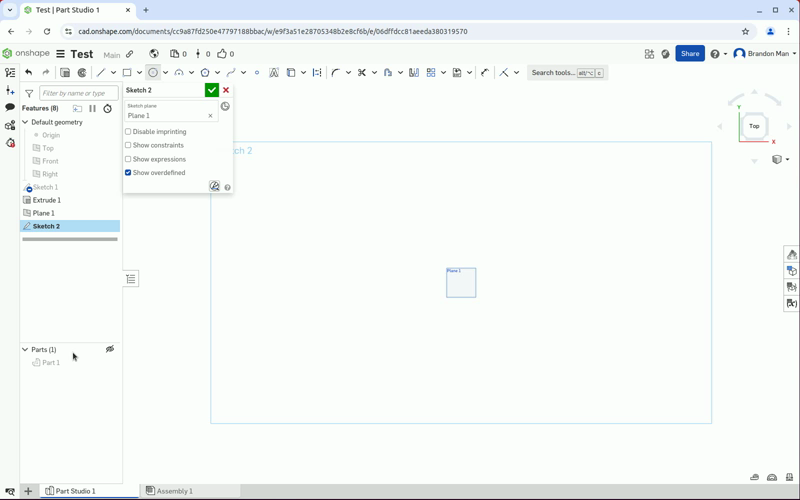
key_down(shift)
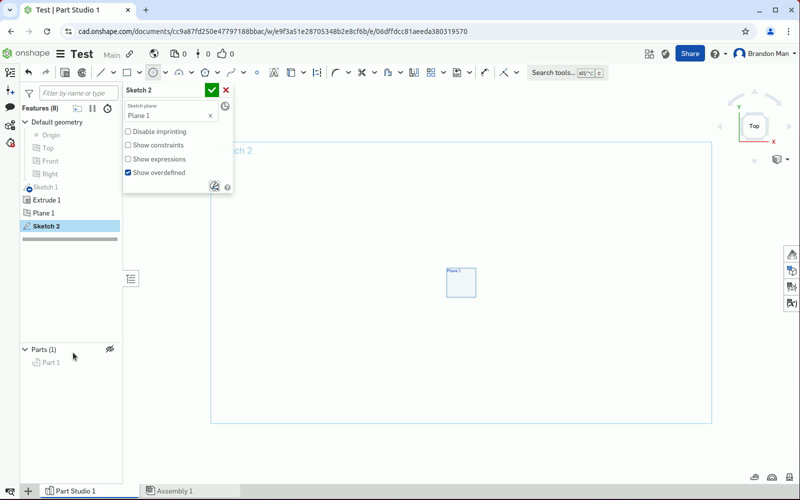
mouse_move(461, 282)
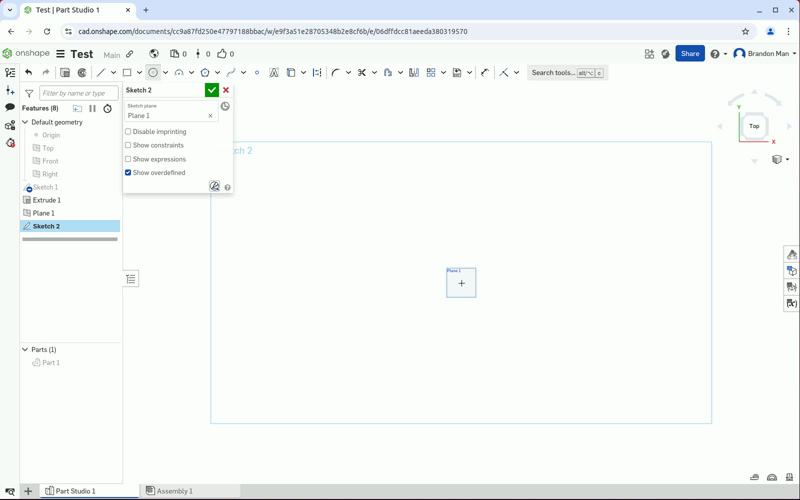
click(461, 282)
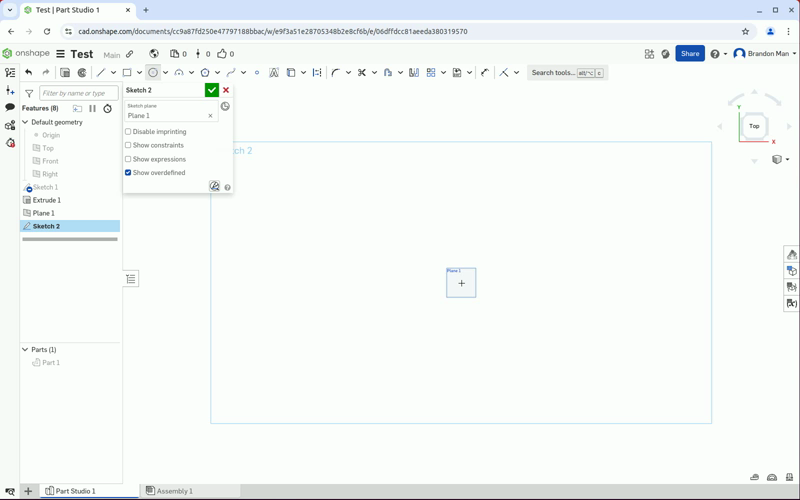
key_up(shift)
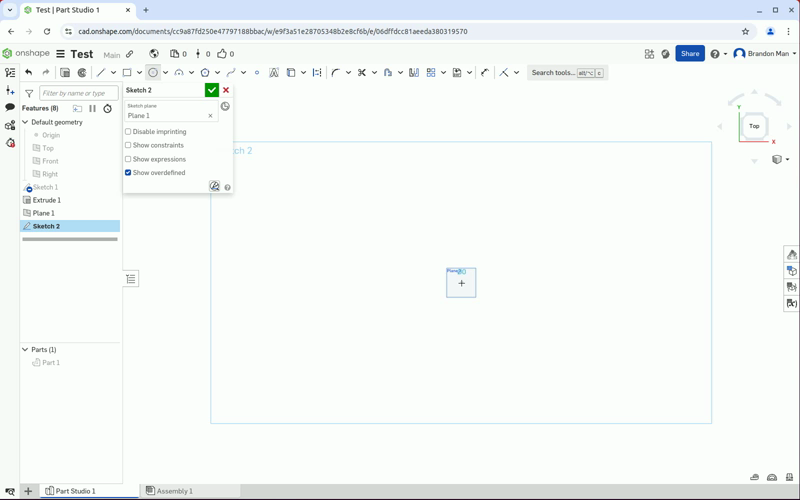
mouse_move(499, 282)
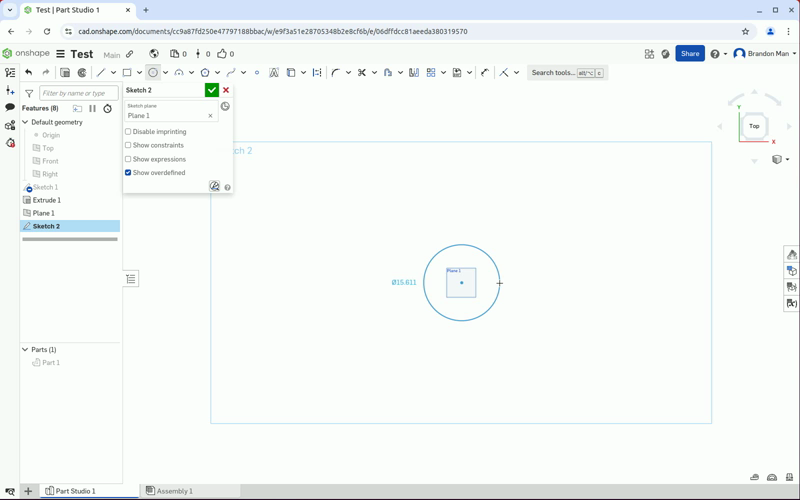
click(499, 282)
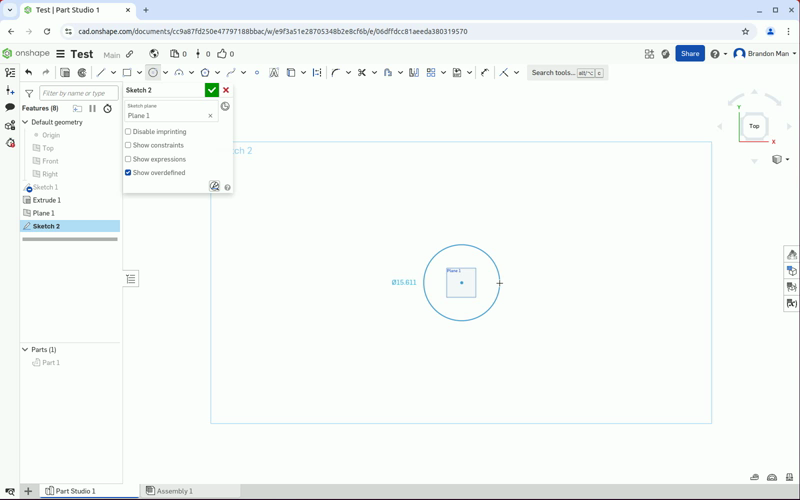
key(esc)
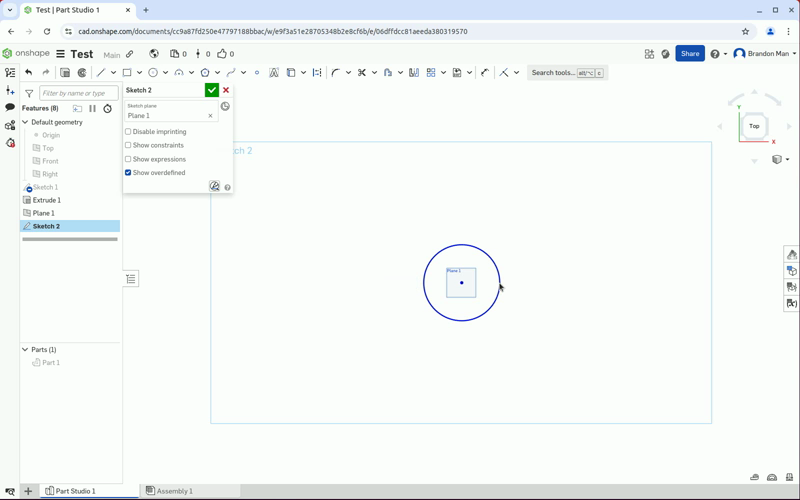
mouse_move(452, 269)
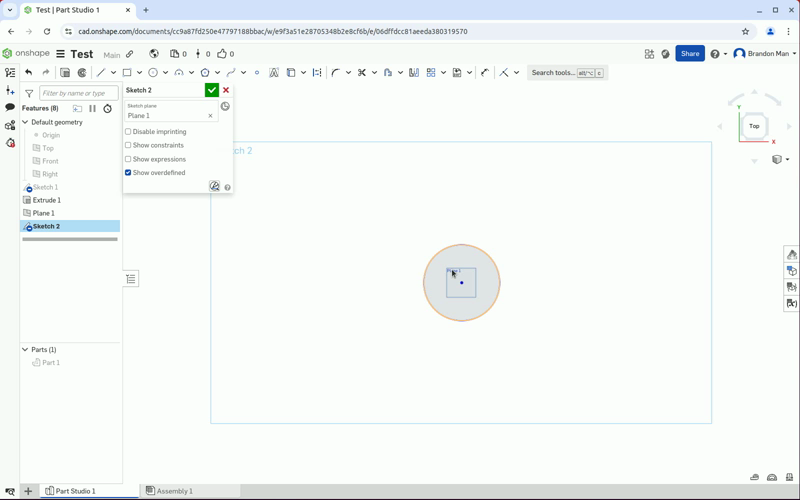
click(452, 269)
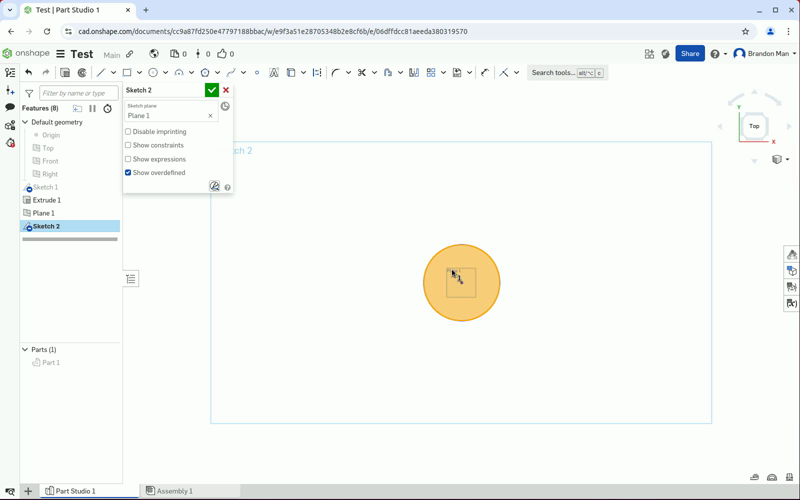
mouse_move(73, 352)
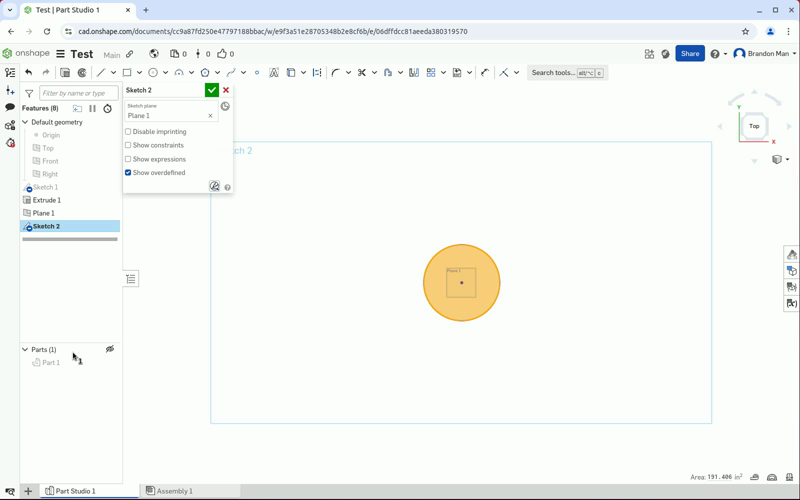
key(shift+y)
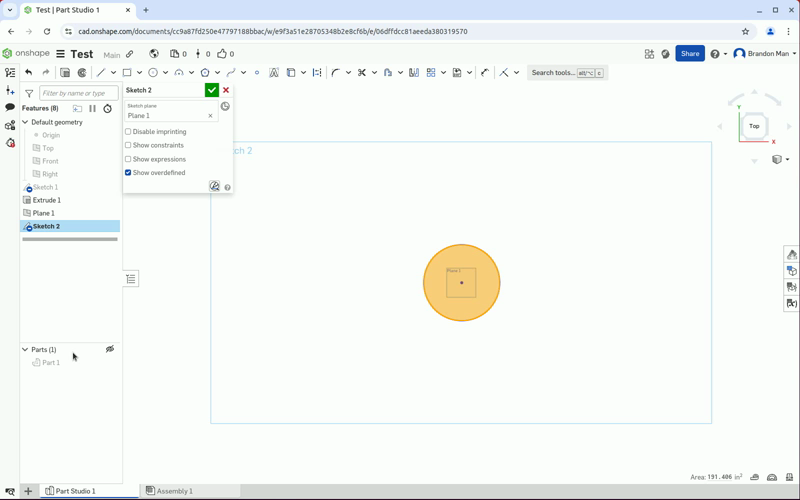
key(shift+e)
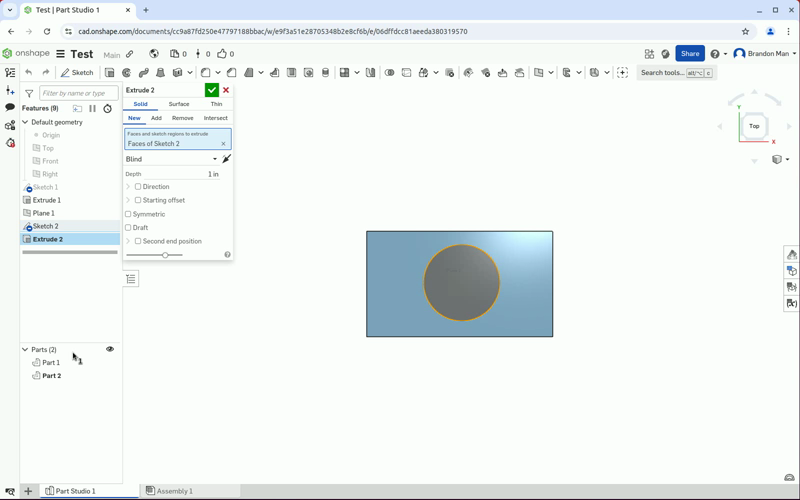
mouse_move(143, 106)
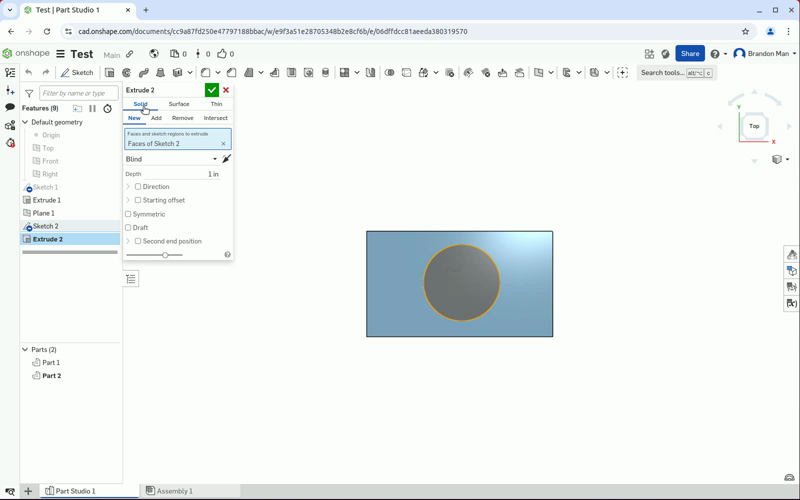
click(143, 106)
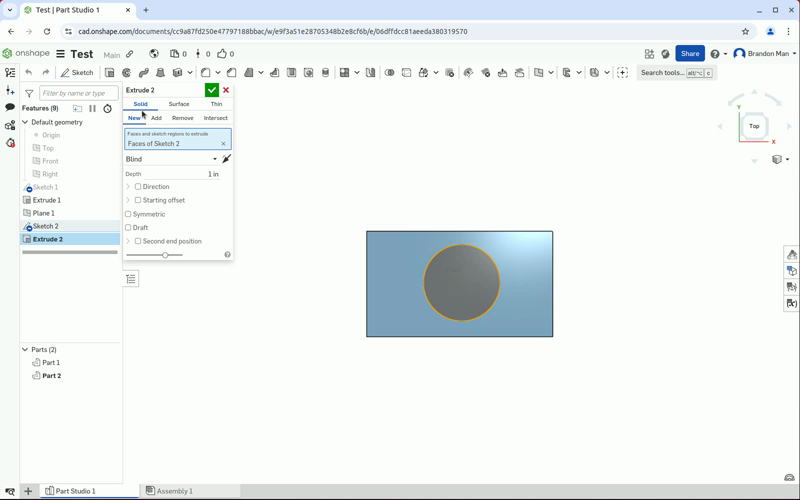
mouse_move(137, 120)
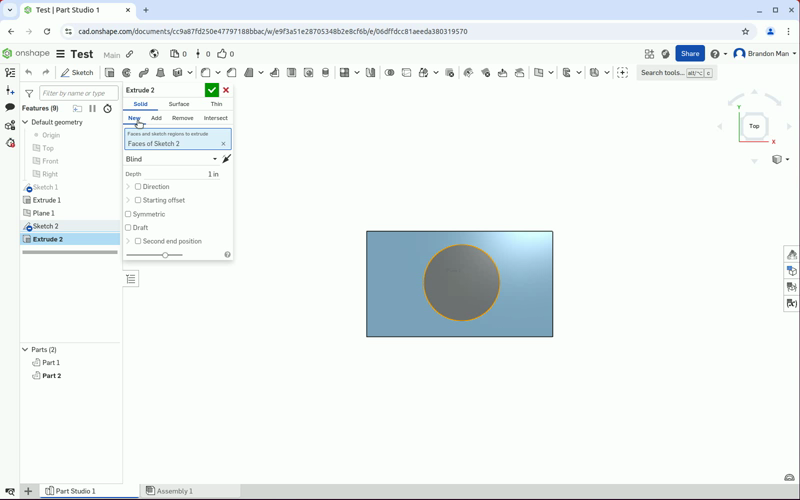
click(137, 120)
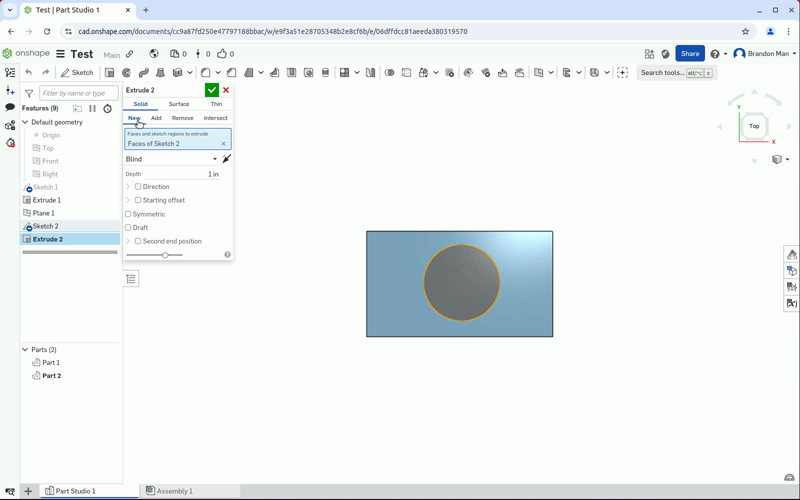
key(tab, 4)
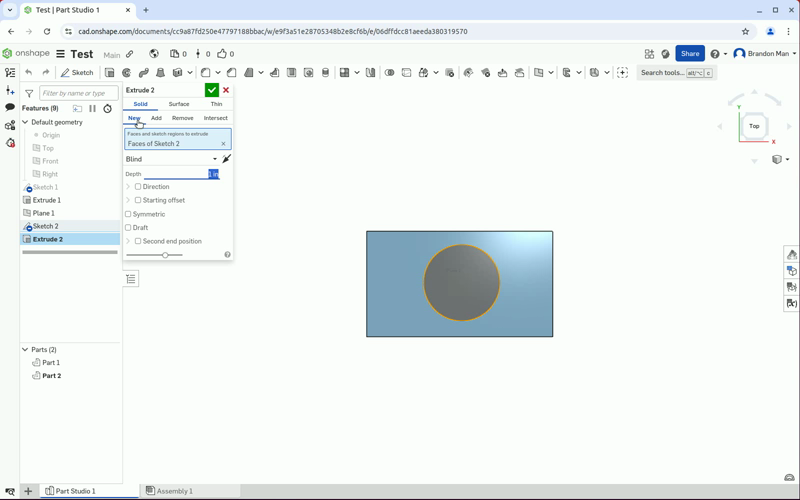
text(15.165)
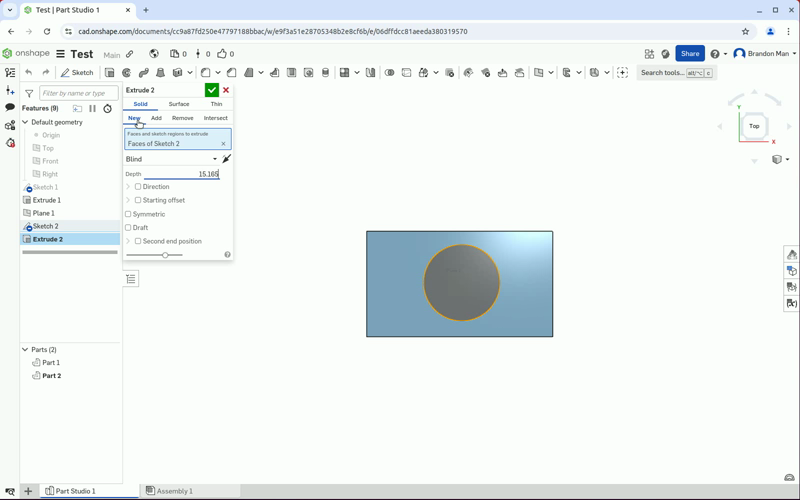
key(enter)
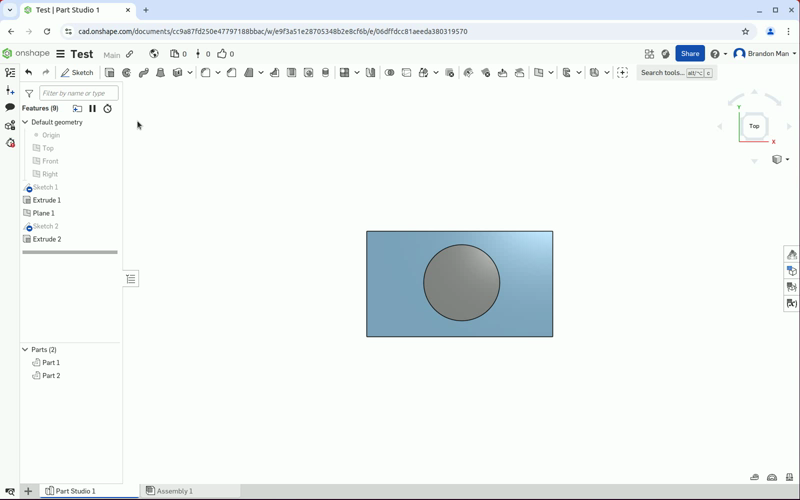
key(shift+h)
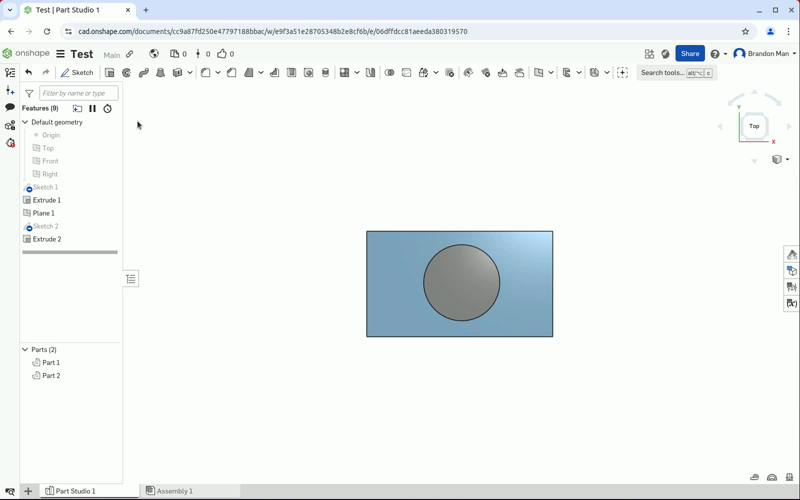
key(shift+h)
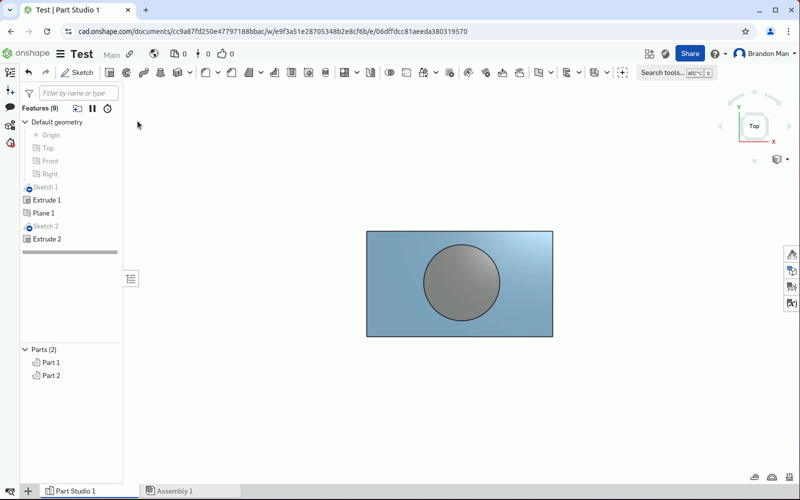
mouse_move(73, 189)
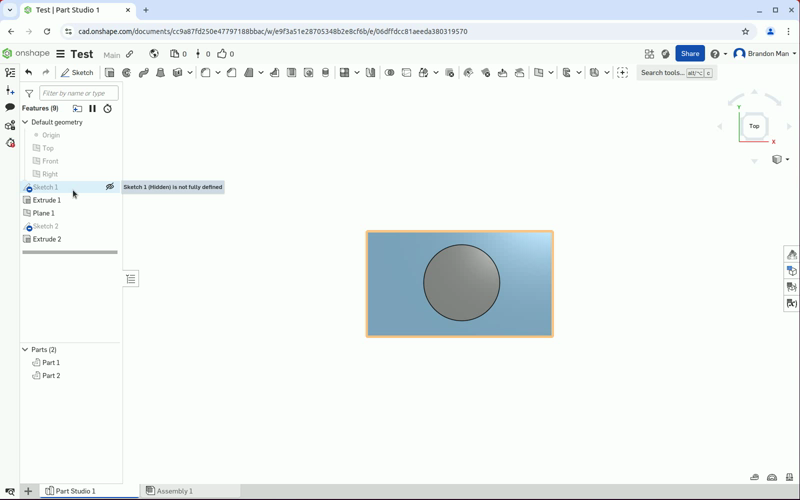
click(73, 189)
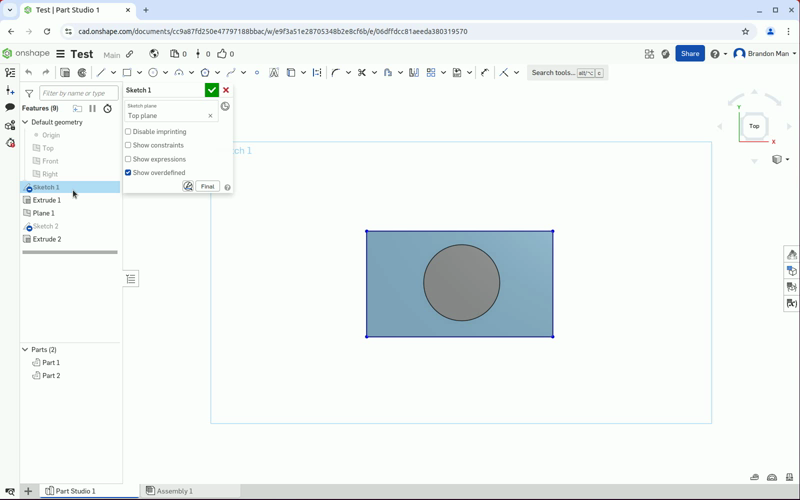
mouse_move(229, 92)
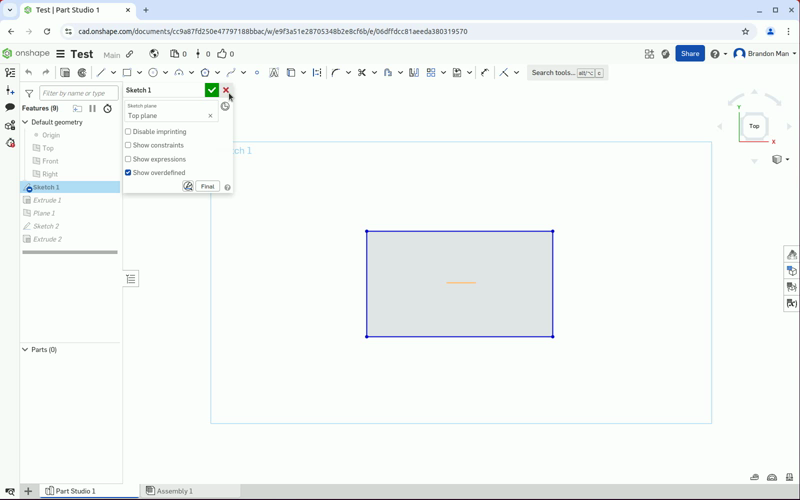
click(229, 92)
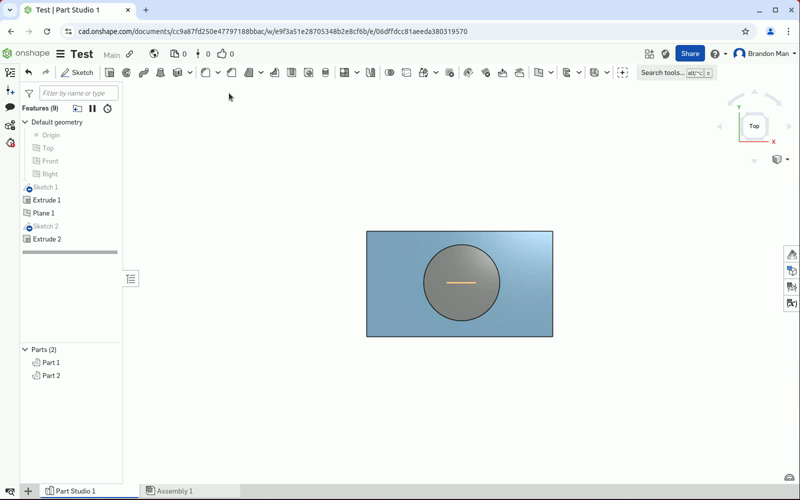
mouse_move(73, 352)
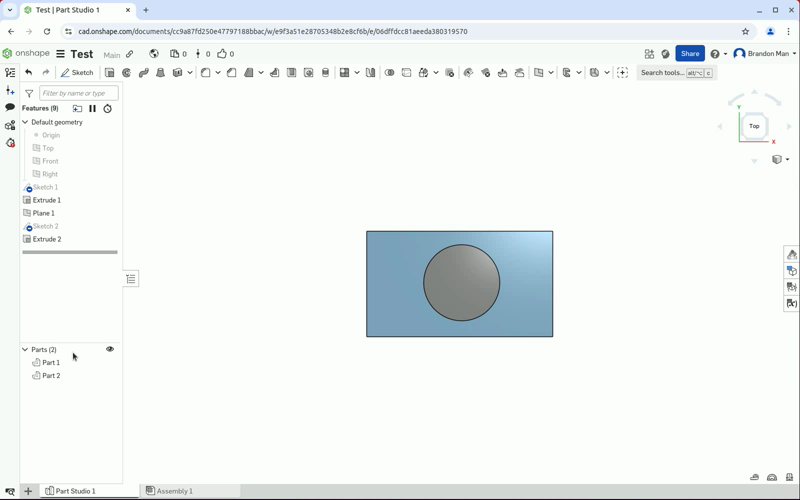
key(y)
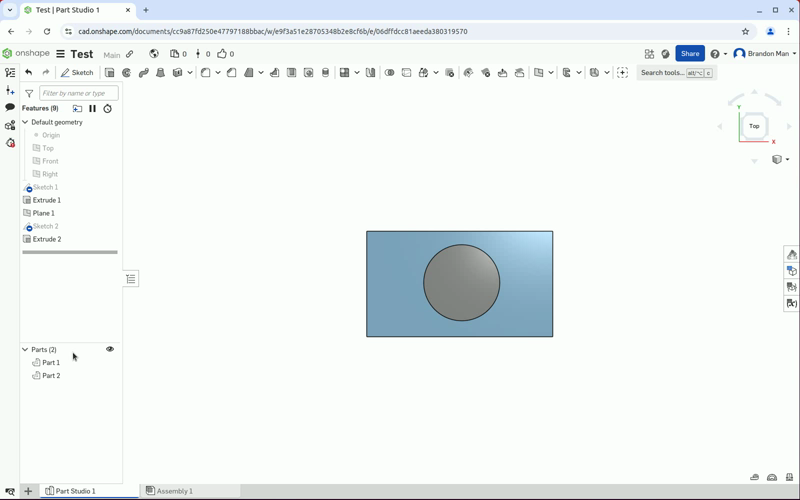
key(shift+p)
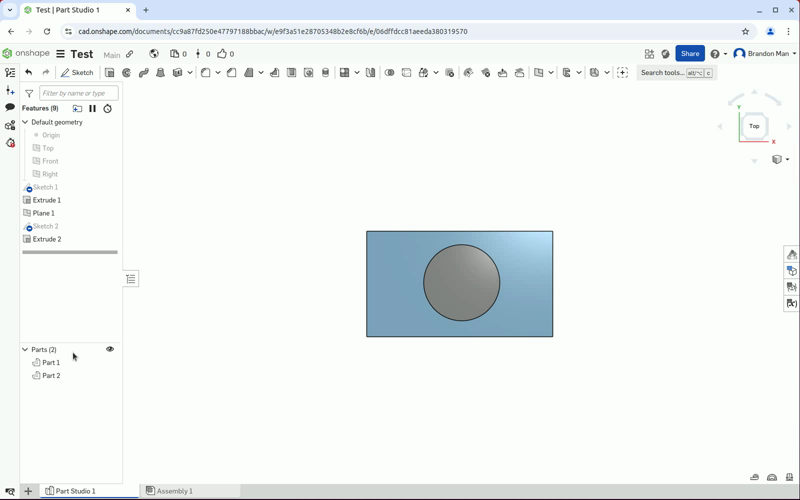
key(space)
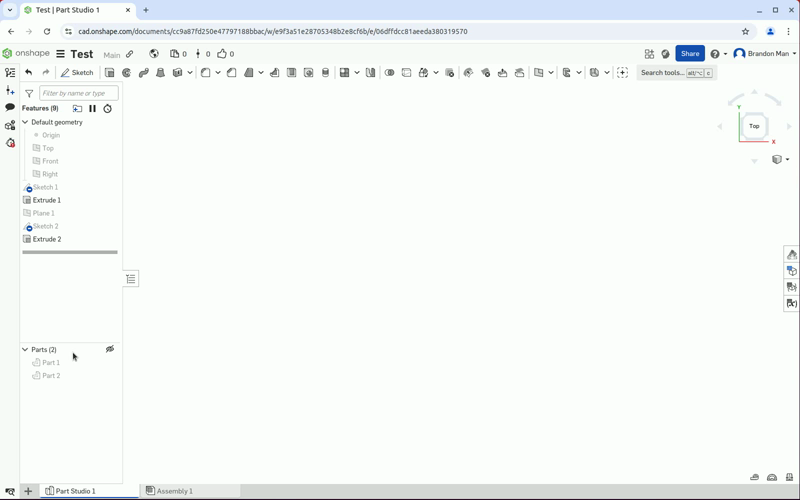
key_down(shift)
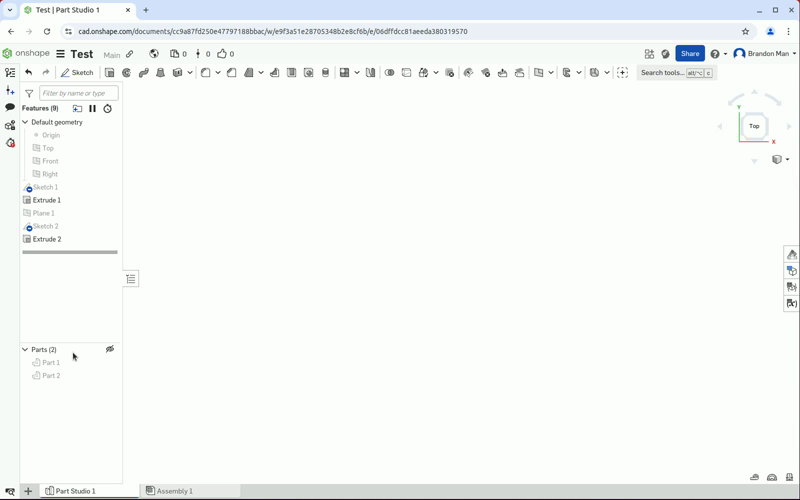
key(up)
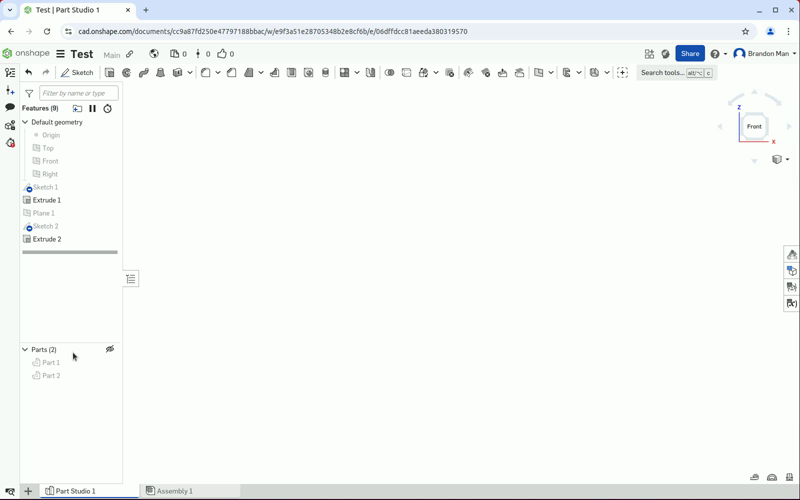
key_up(shift)
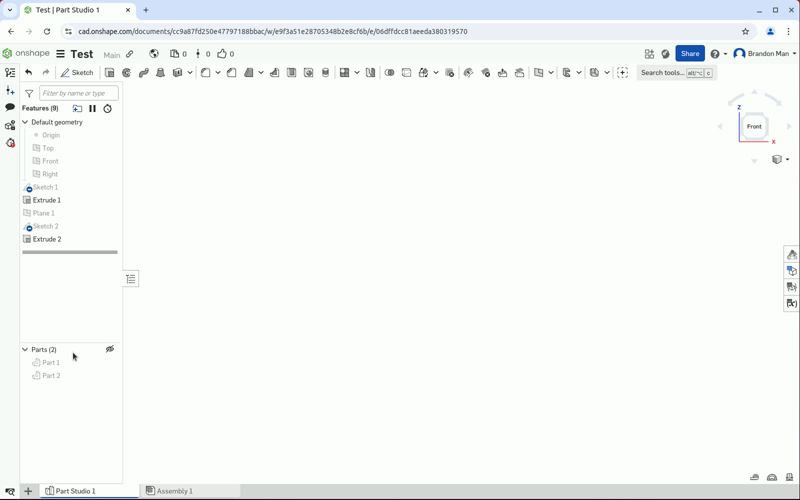
mouse_move(73, 352)
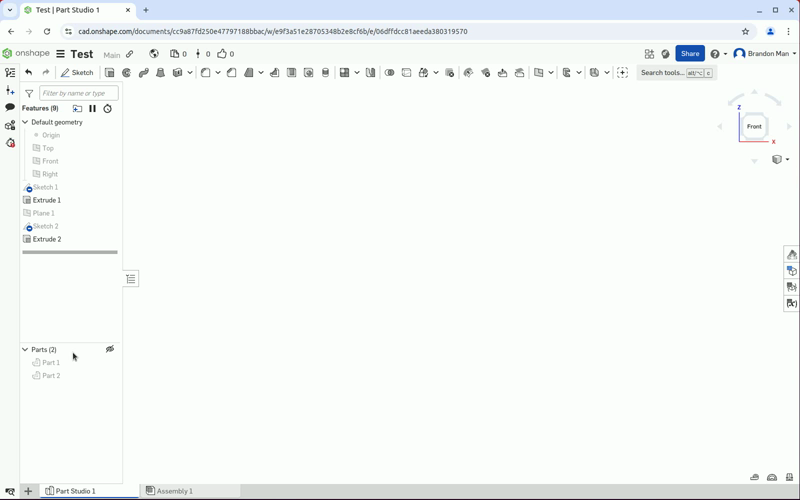
key(shift+y)
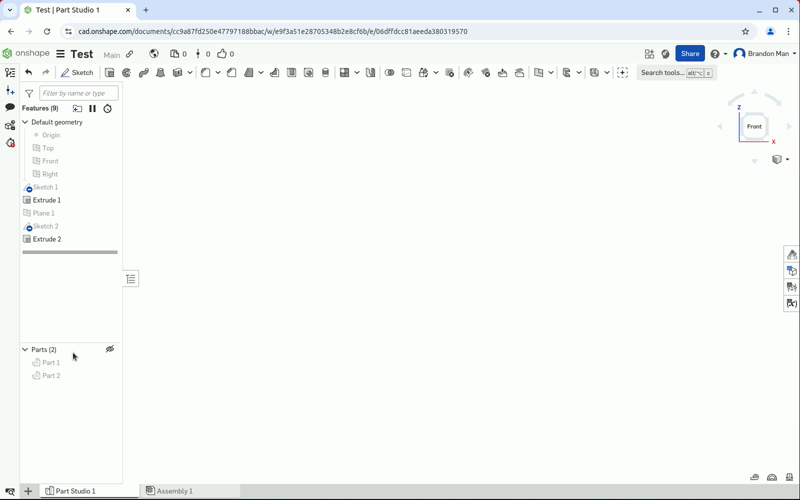
key(shift+s)
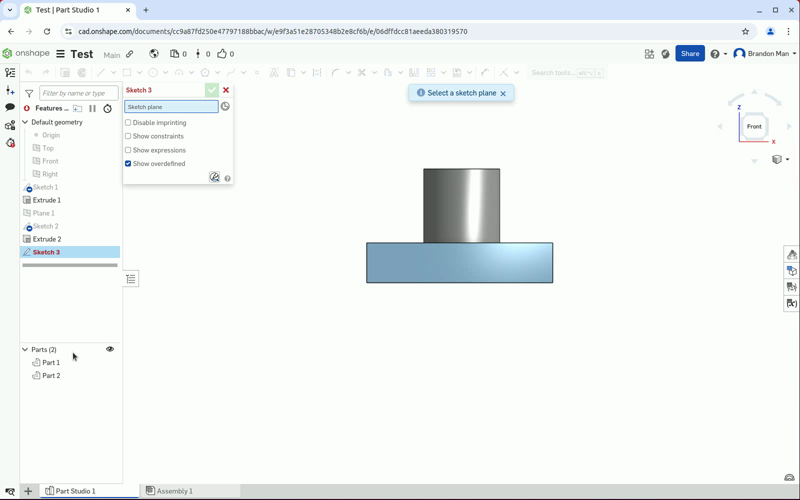
mouse_move(73, 163)
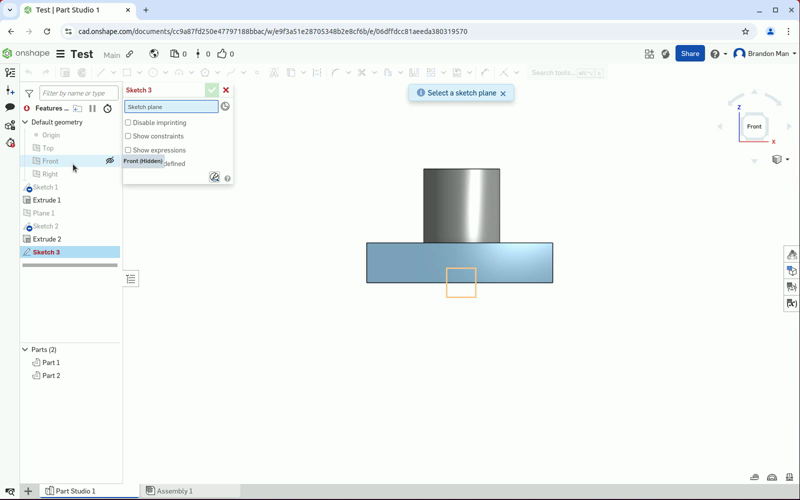
click(73, 163)
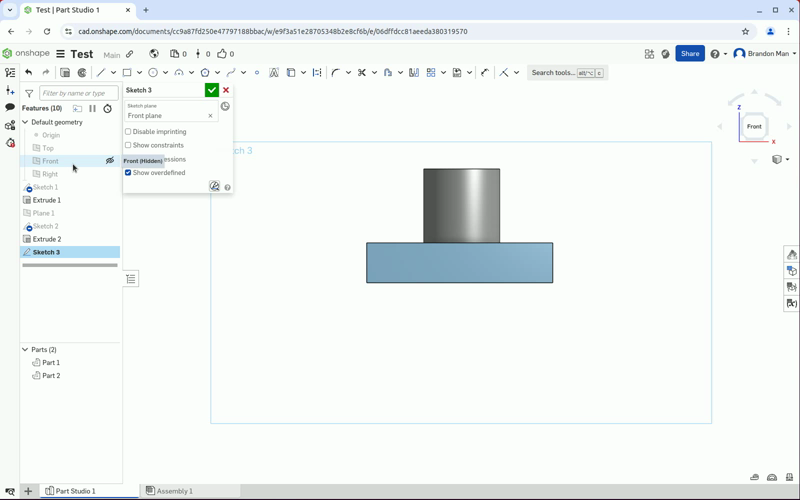
mouse_move(73, 352)
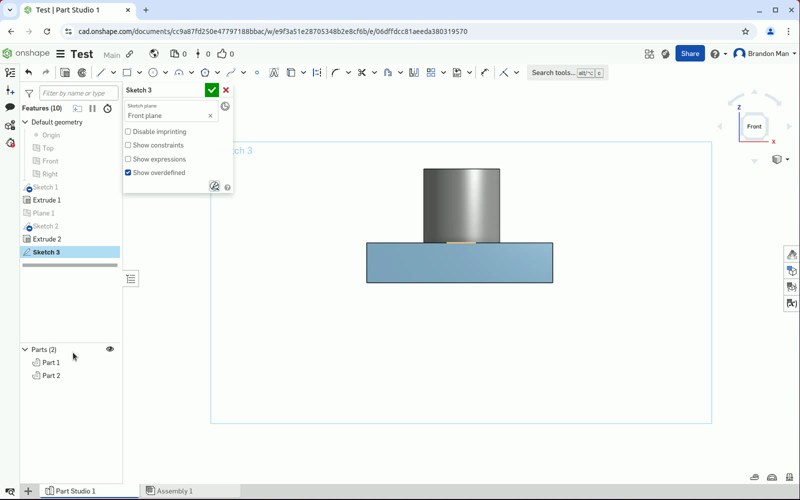
key(y)
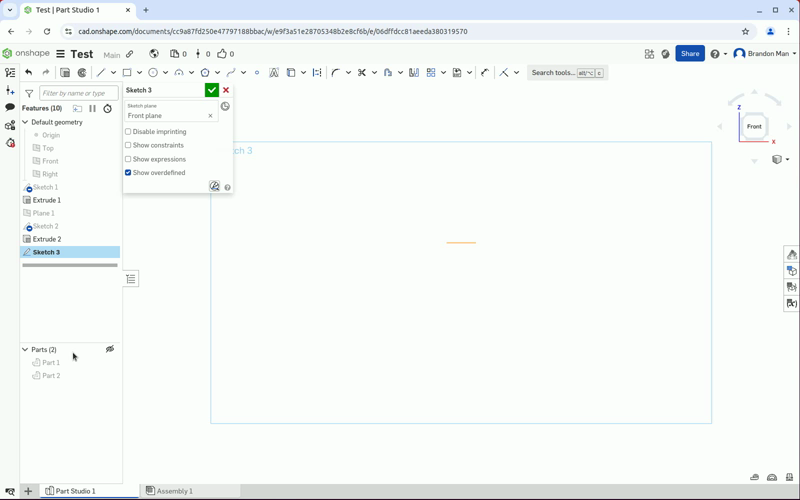
key(l)
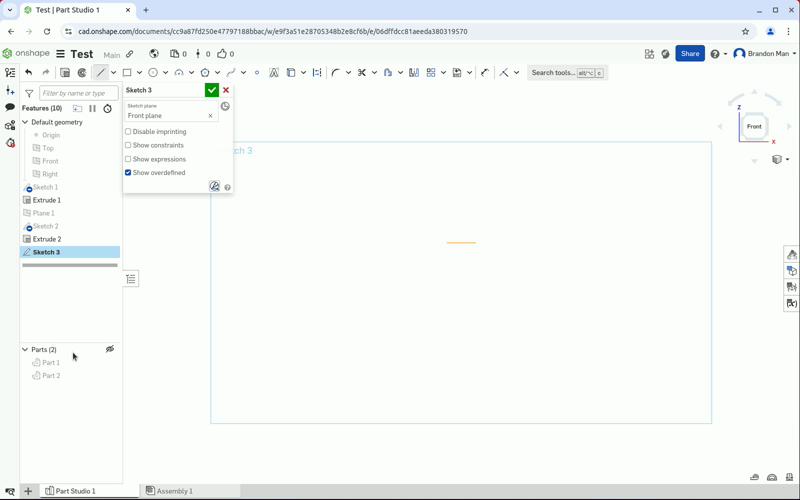
key_down(shift)
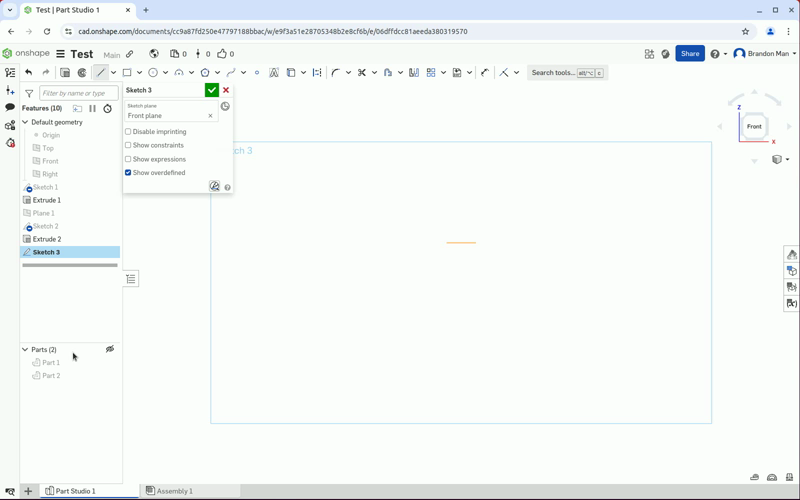
mouse_move(404, 159)
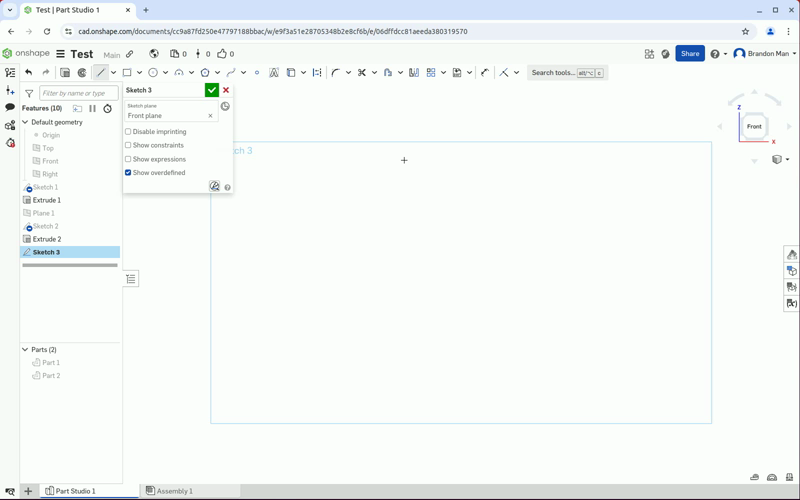
click(404, 159)
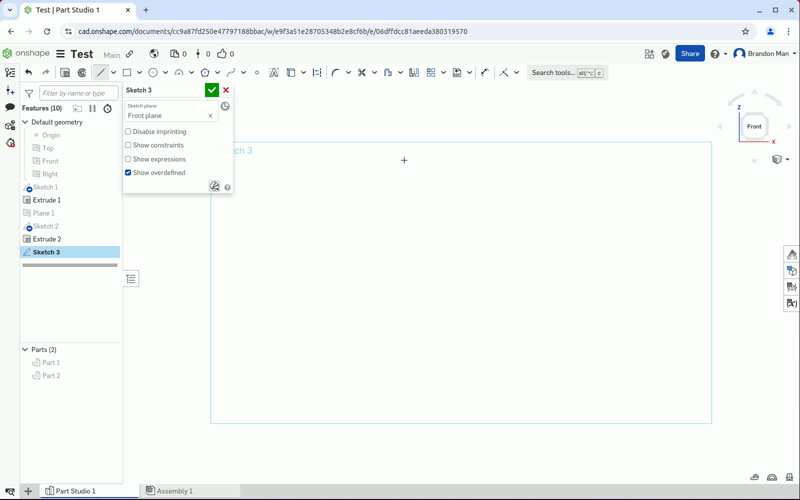
key_up(shift)
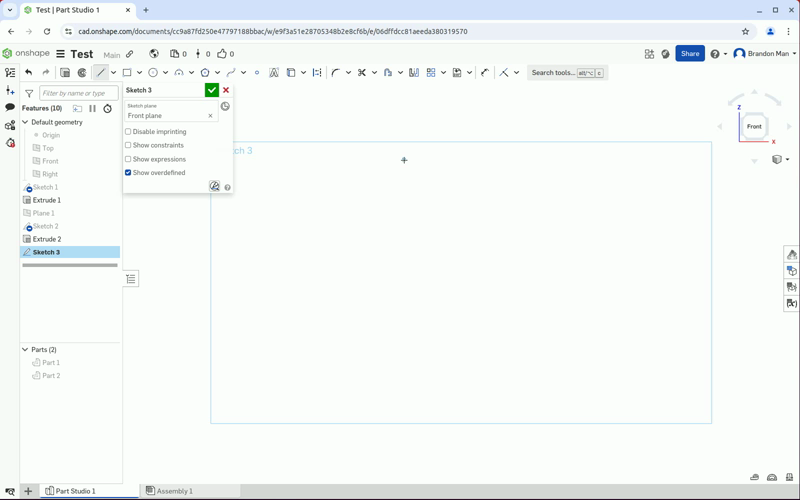
key_down(shift)
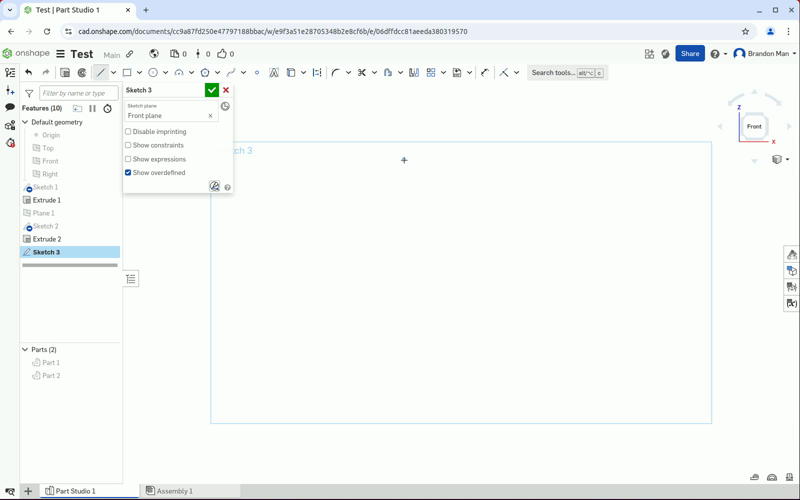
mouse_move(525, 223)
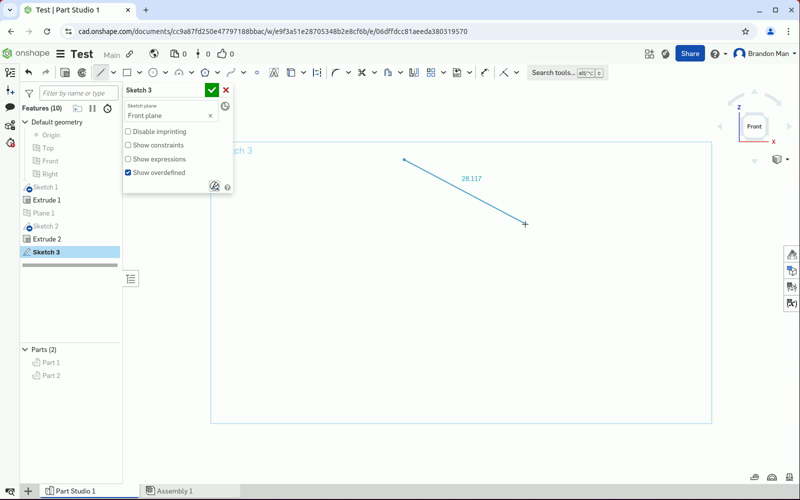
click(525, 223)
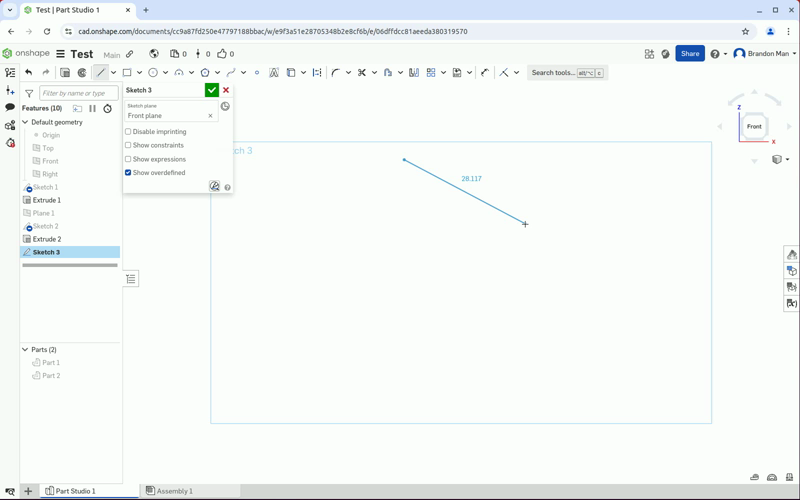
key_up(shift)
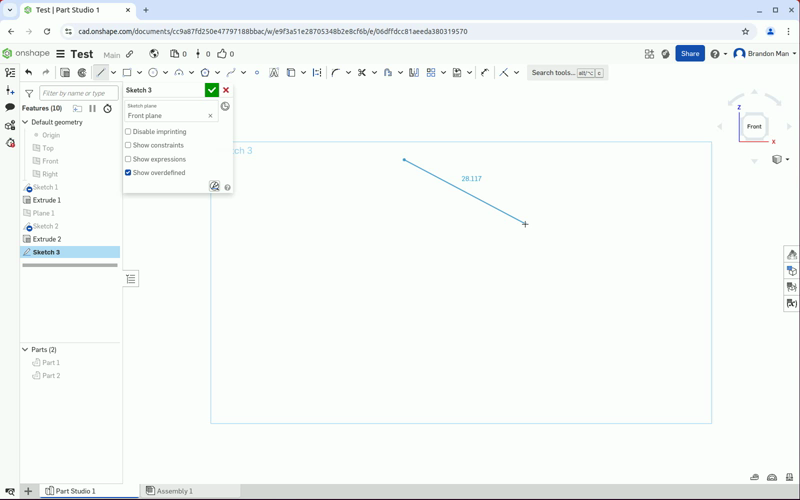
key_down(shift)
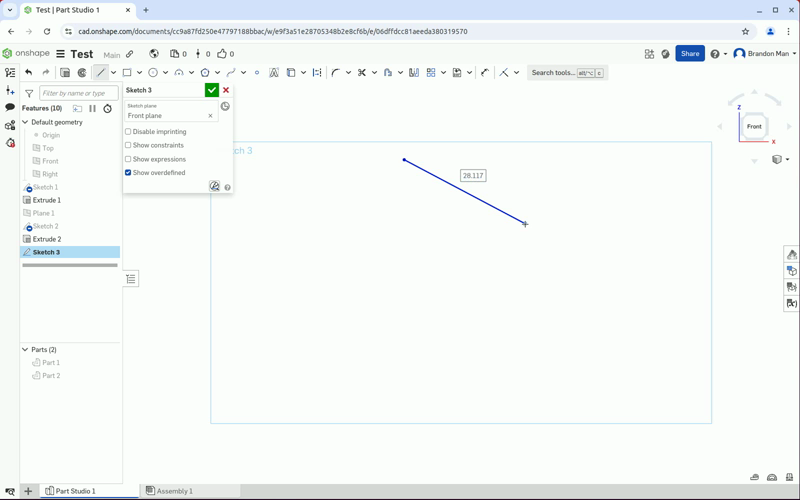
mouse_move(525, 159)
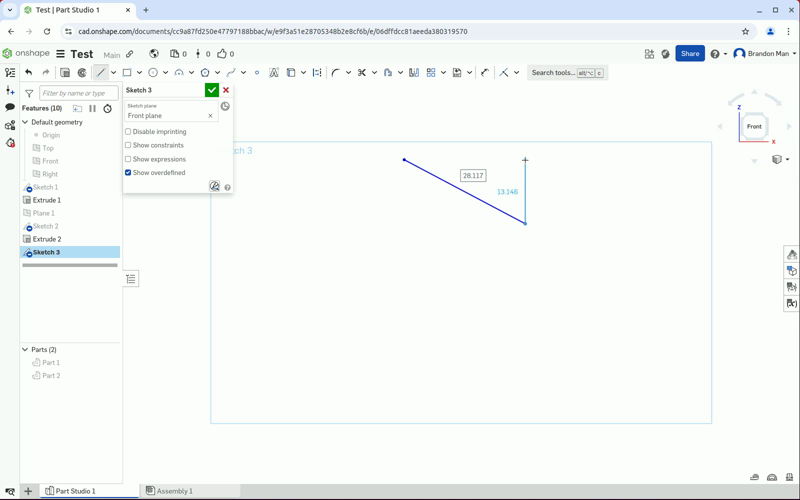
click(525, 159)
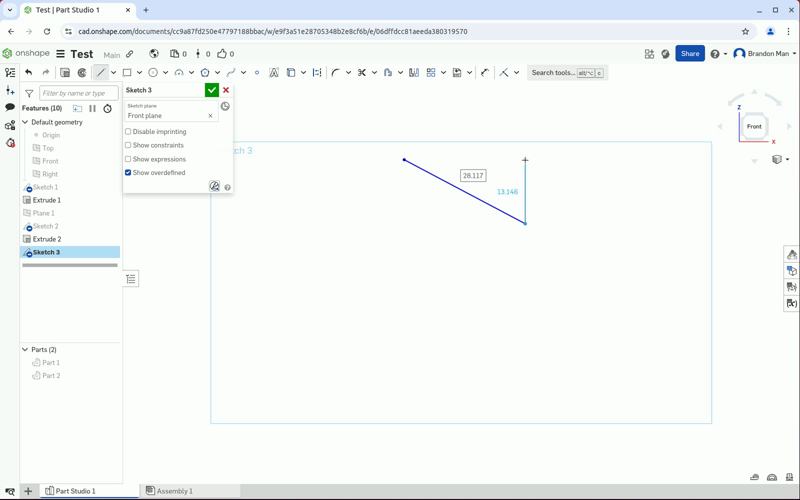
key_up(shift)
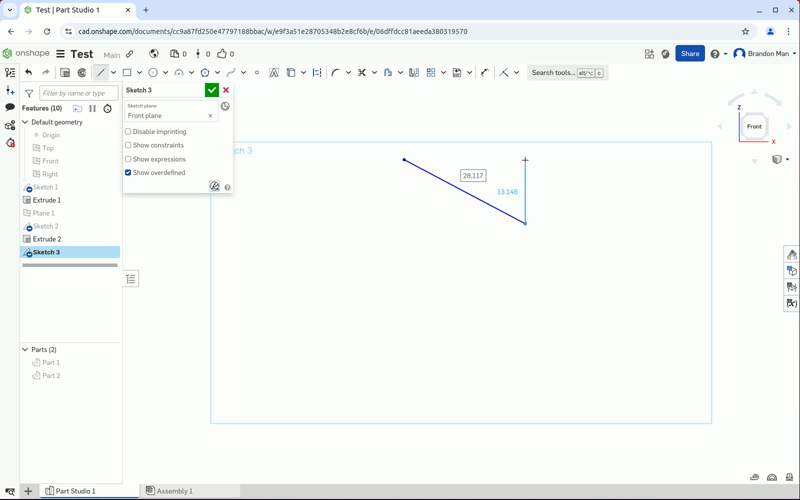
key_down(shift)
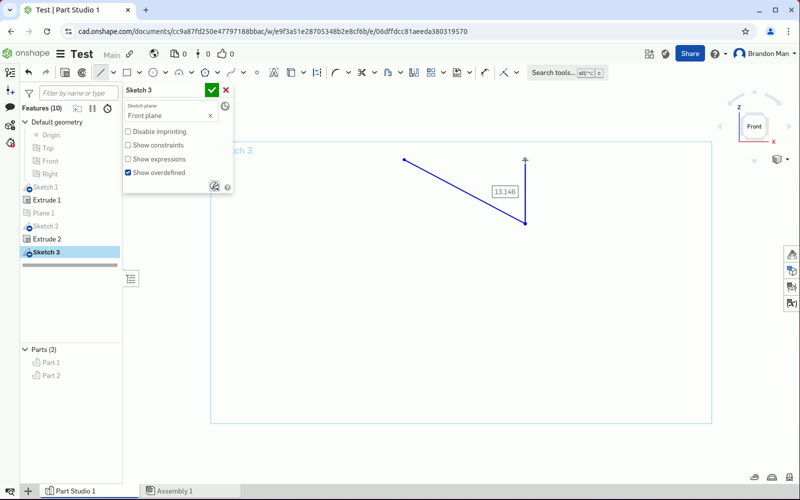
mouse_move(404, 159)
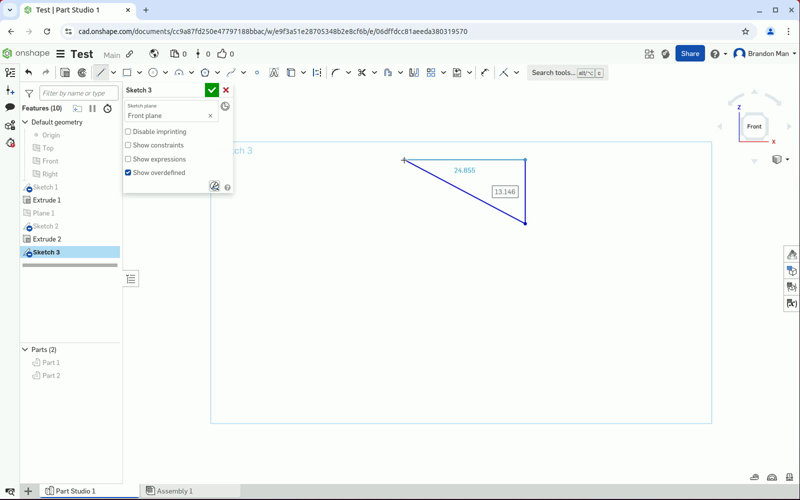
key_up(shift)
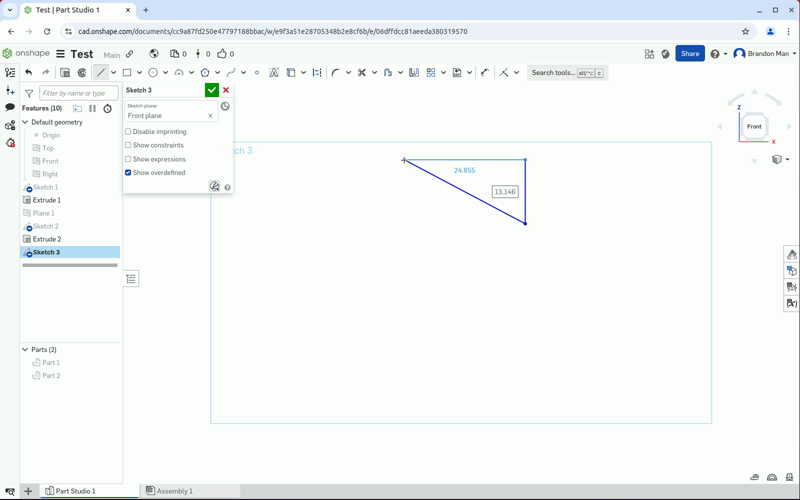
click(404, 159)
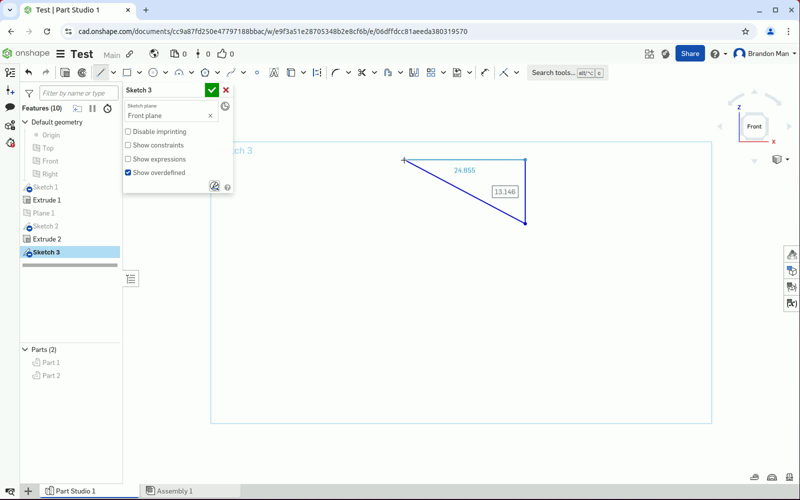
key(esc)
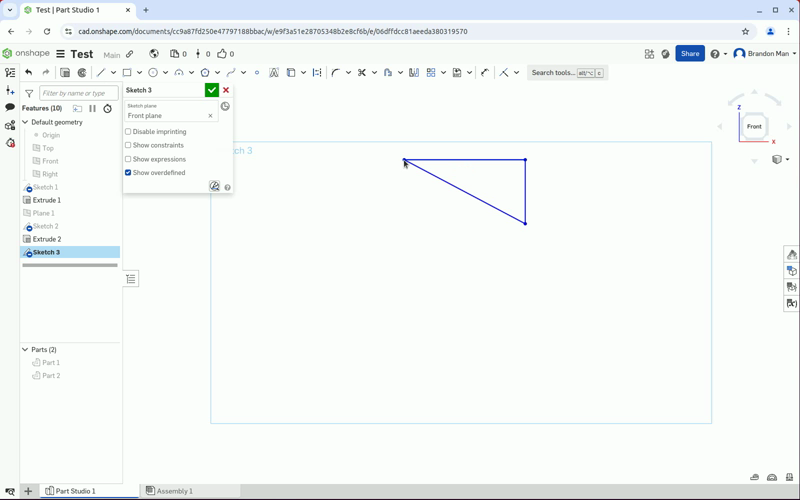
mouse_move(504, 201)
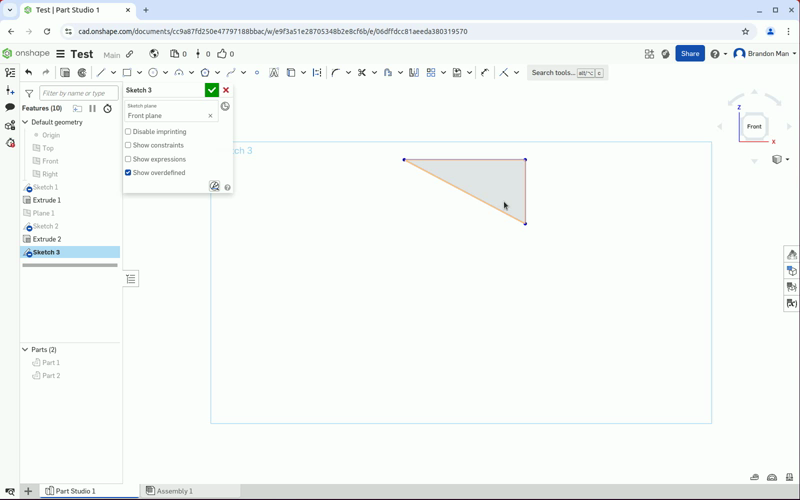
click(504, 201)
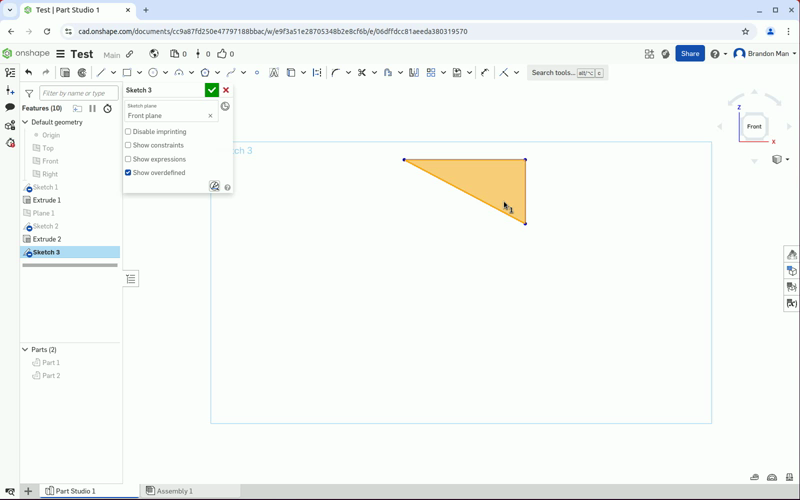
mouse_move(73, 352)
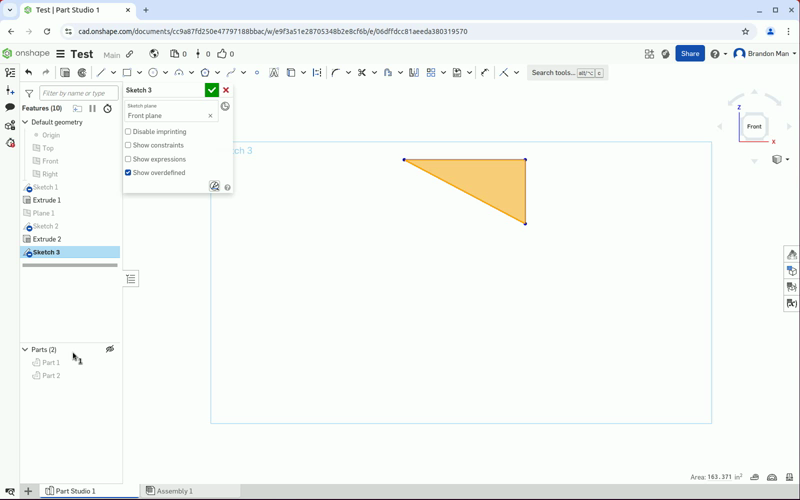
key(shift+y)
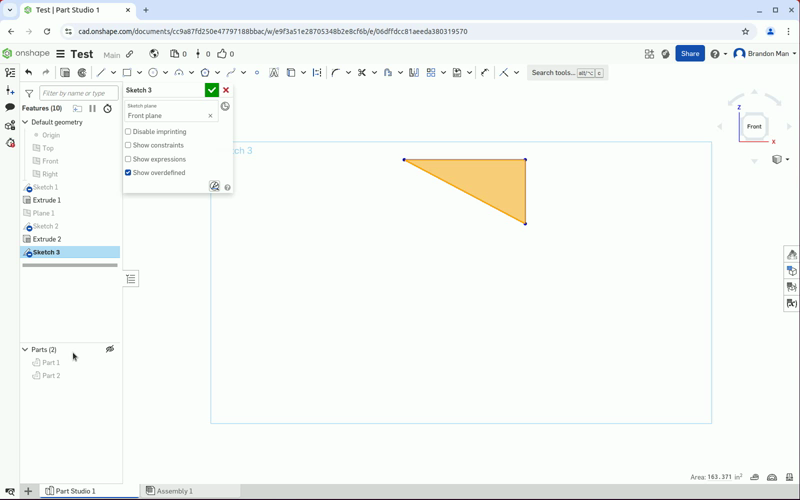
key(shift+e)
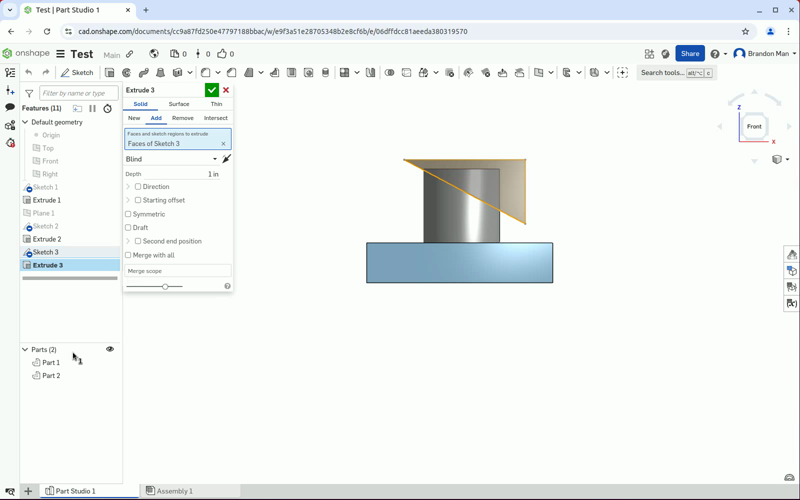
mouse_move(143, 106)
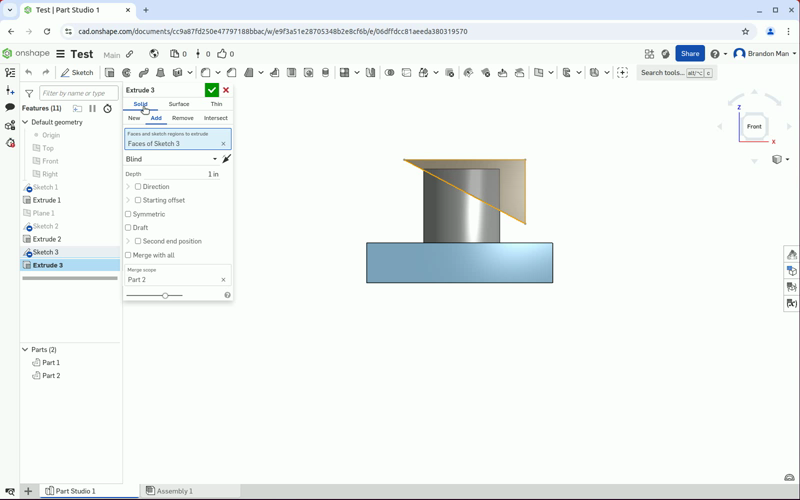
click(143, 106)
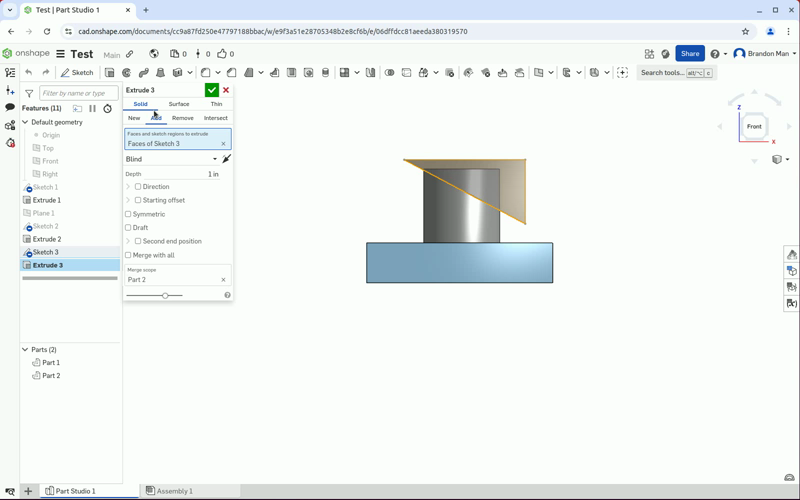
mouse_move(186, 120)
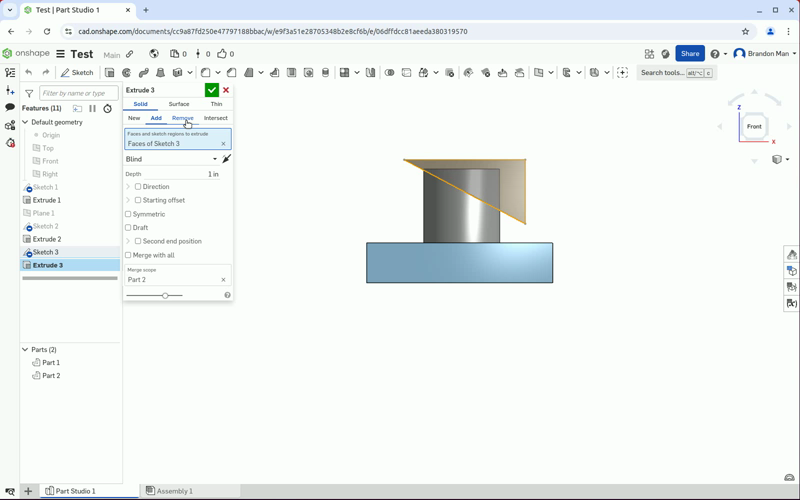
click(186, 120)
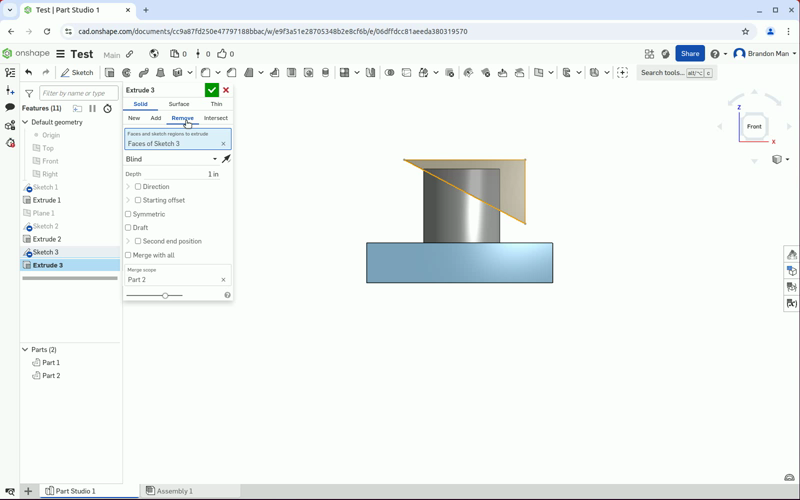
key(tab, 4)
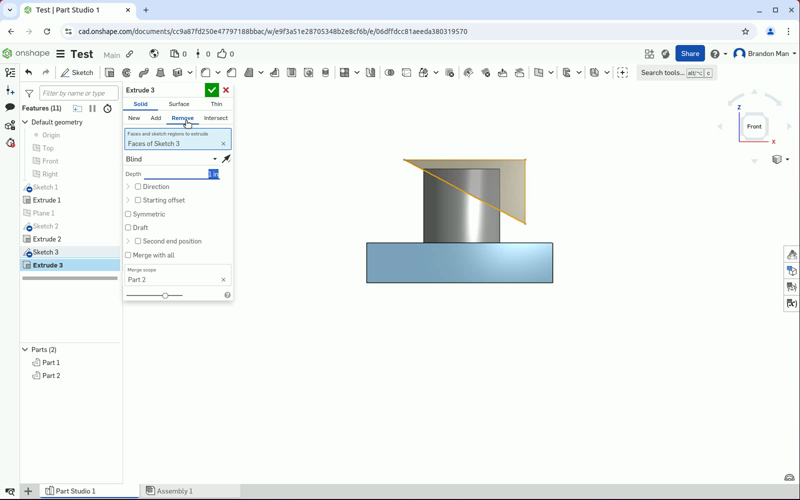
text(21.182)
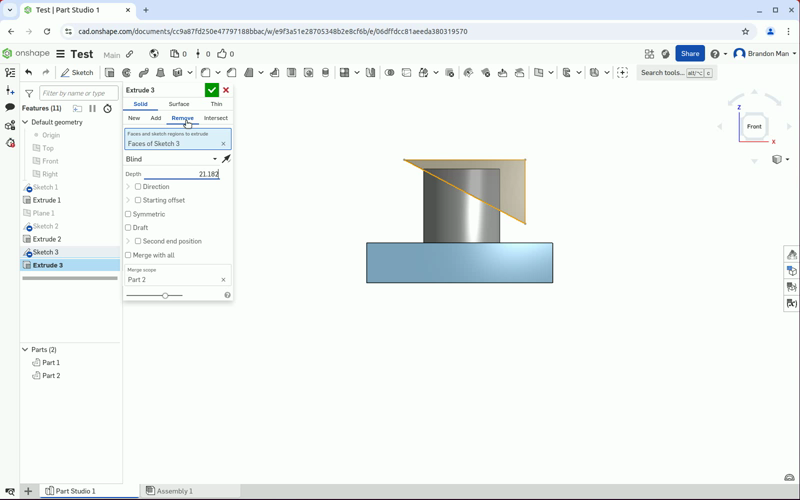
key(tab, 3)
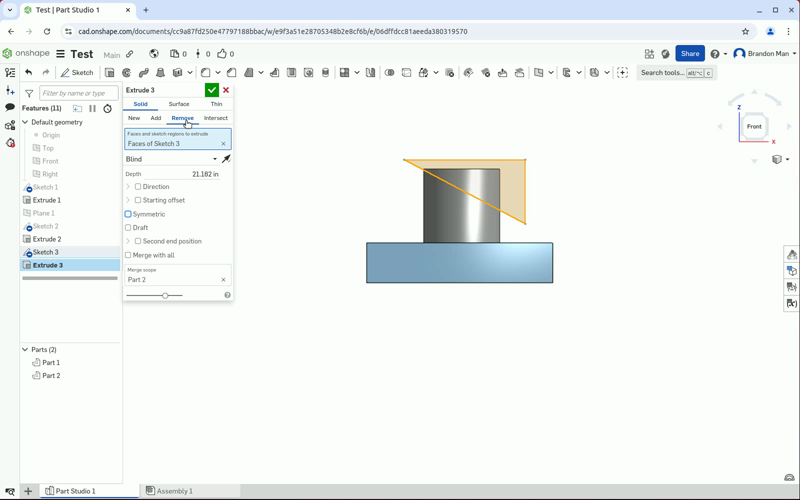
key(space)
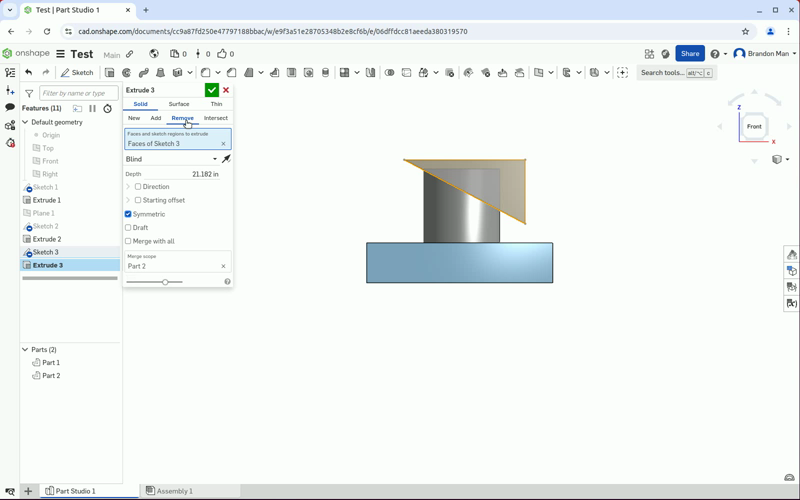
key(tab, 2)
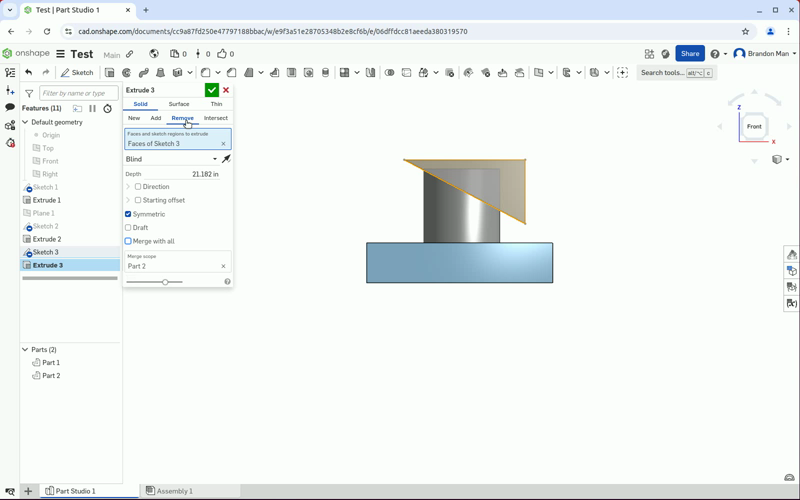
key(space)
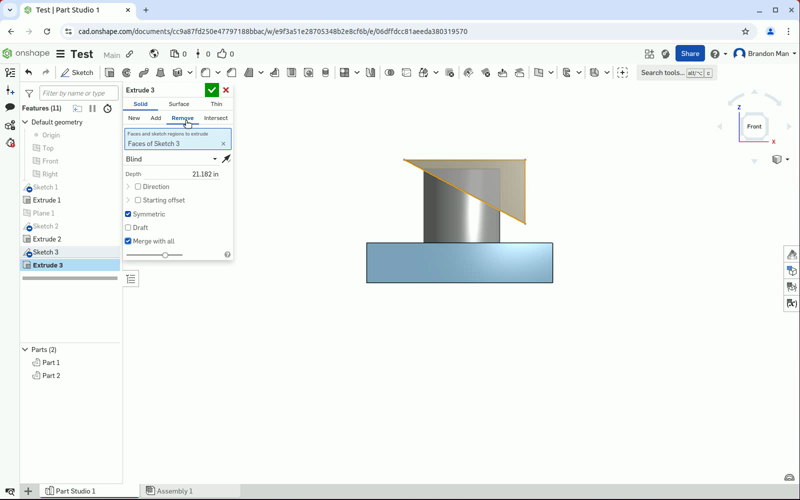
key(enter)
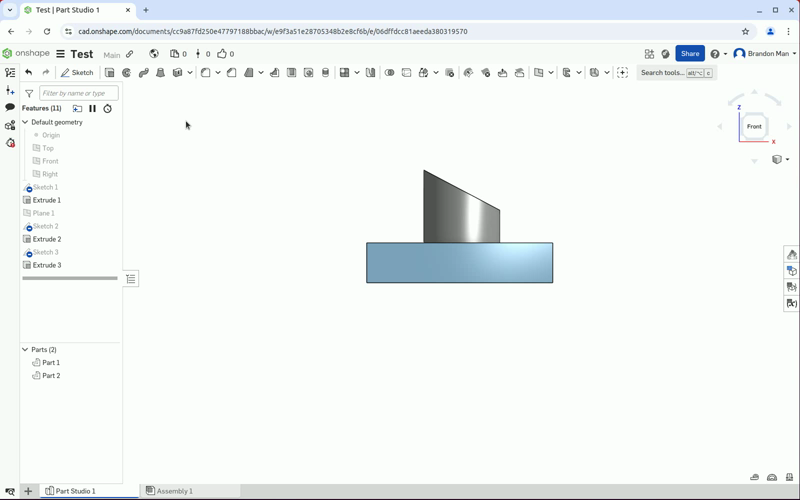
key(shift+h)
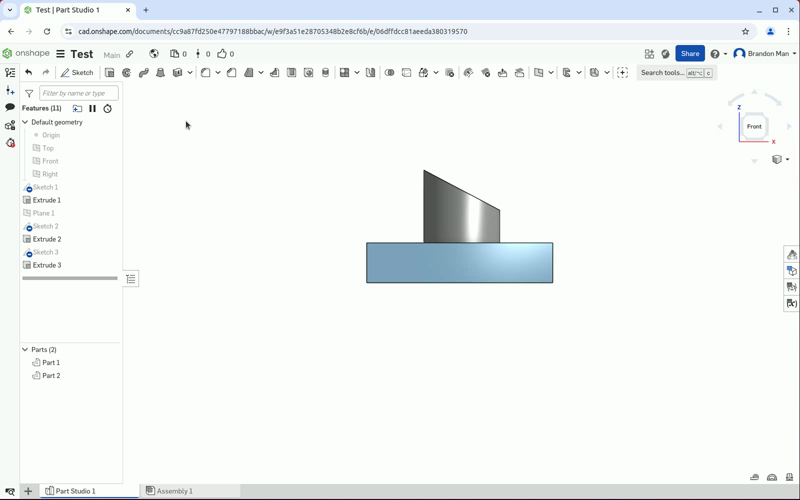
key(shift+h)
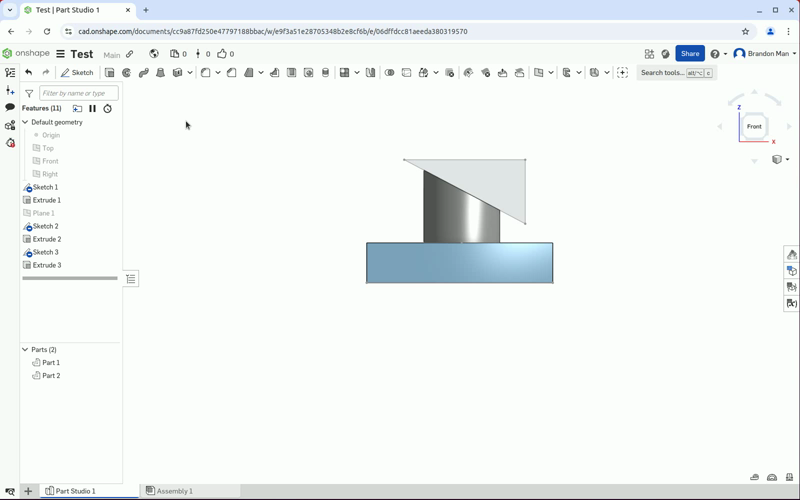
key(shift+7)
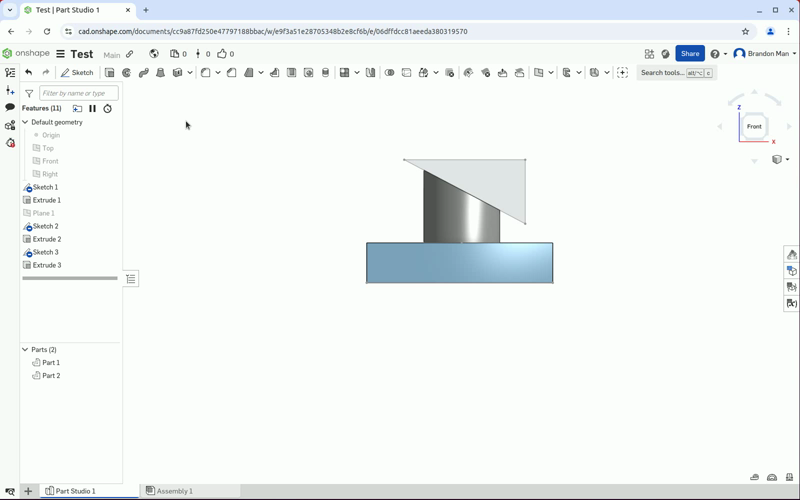
key(left, 2)
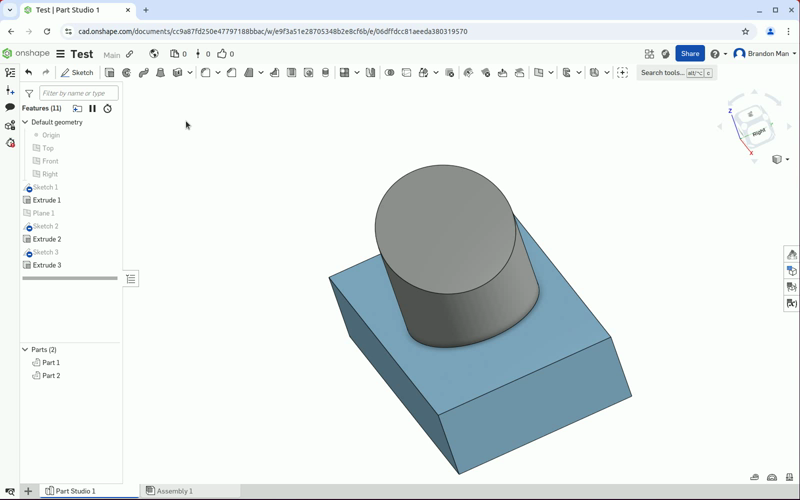
key(down, 2)
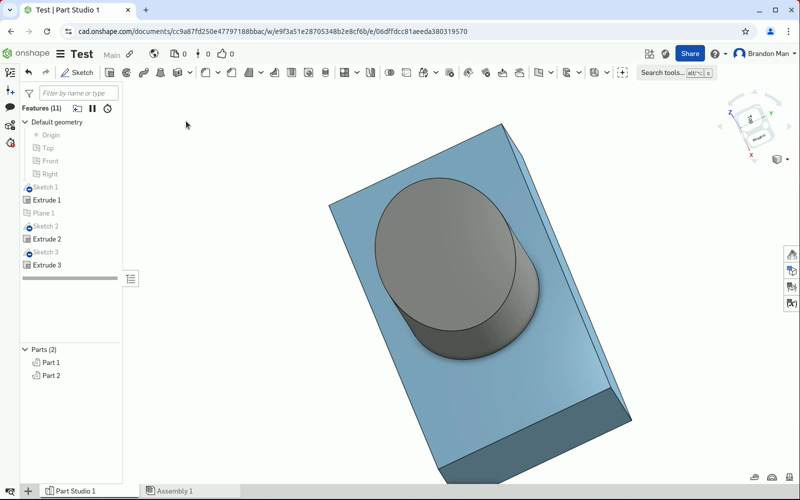
key(up, 2)
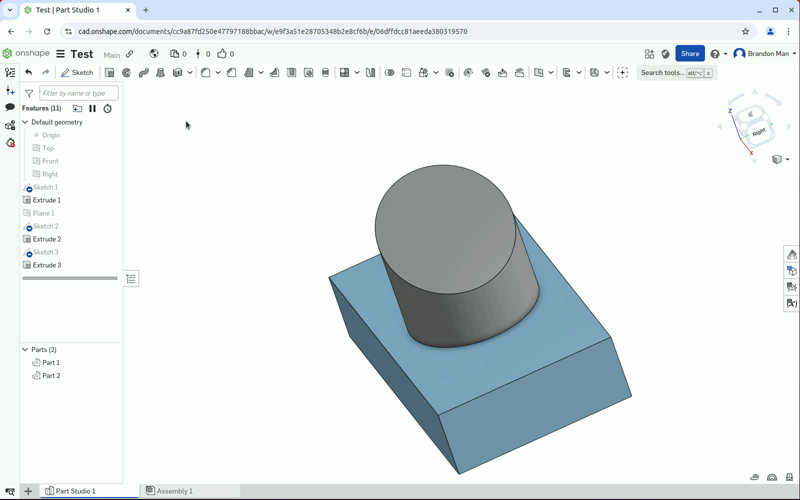
key(right, 2)
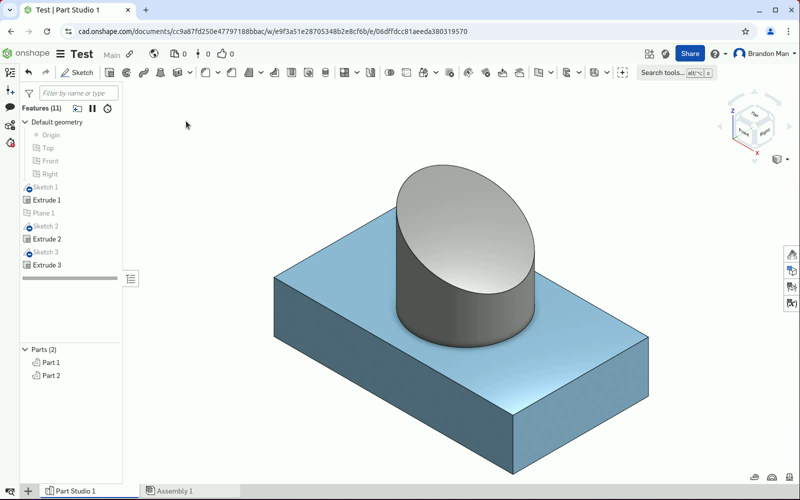
mouse_move(73, 189)
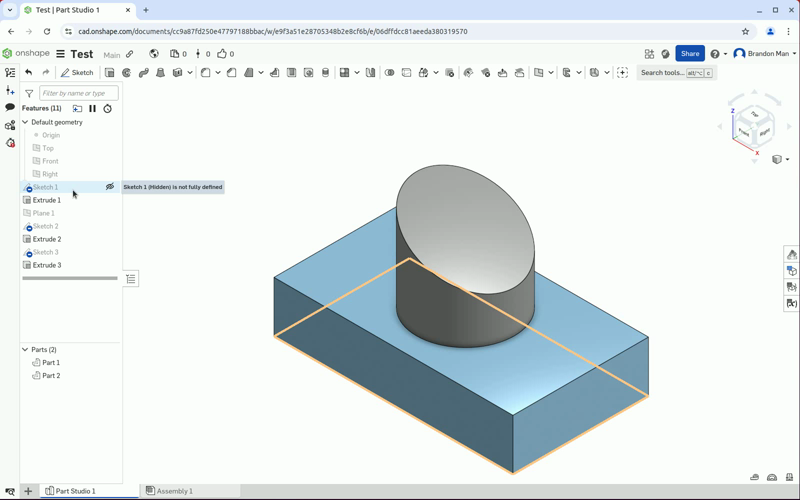
click(73, 189)